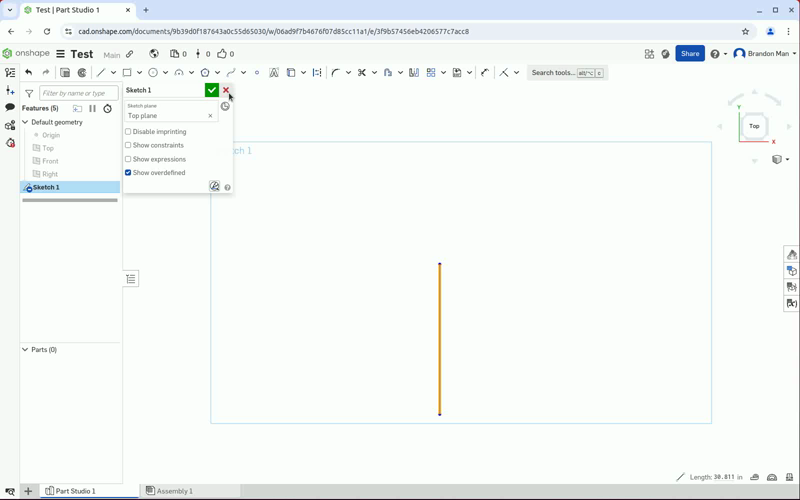
key(shift+h)
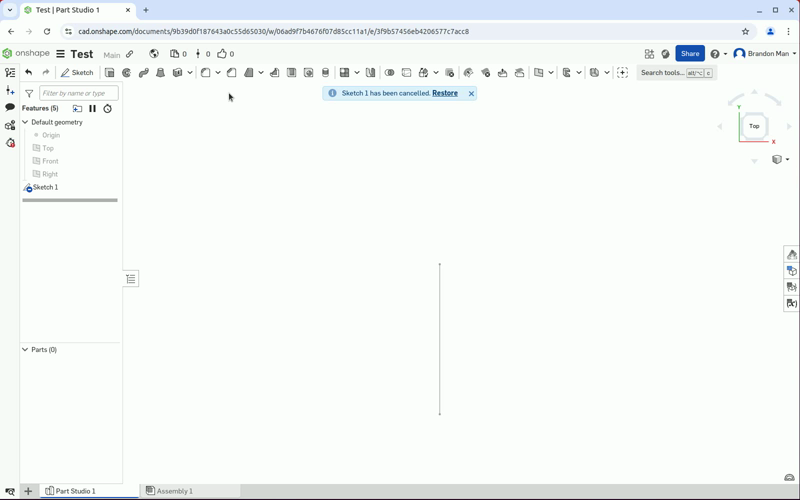
mouse_move(73, 352)
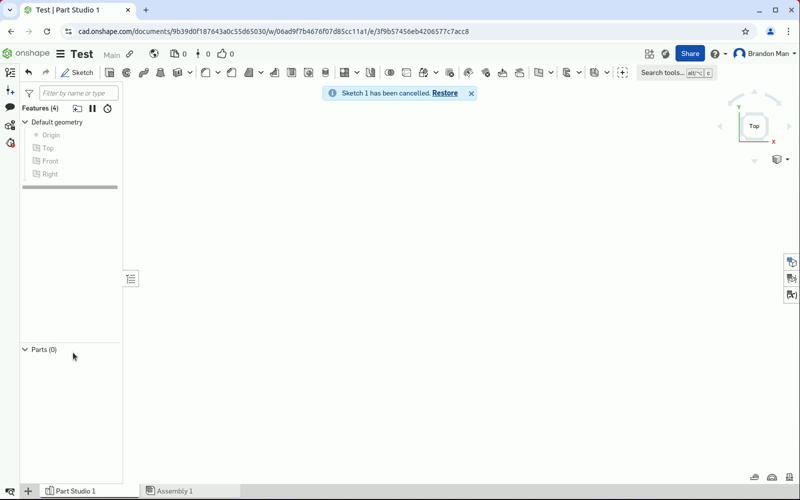
key(y)
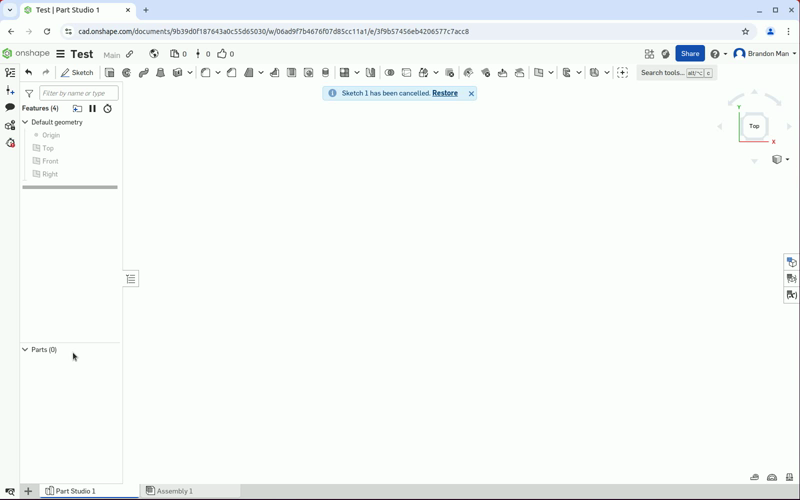
key(shift+p)
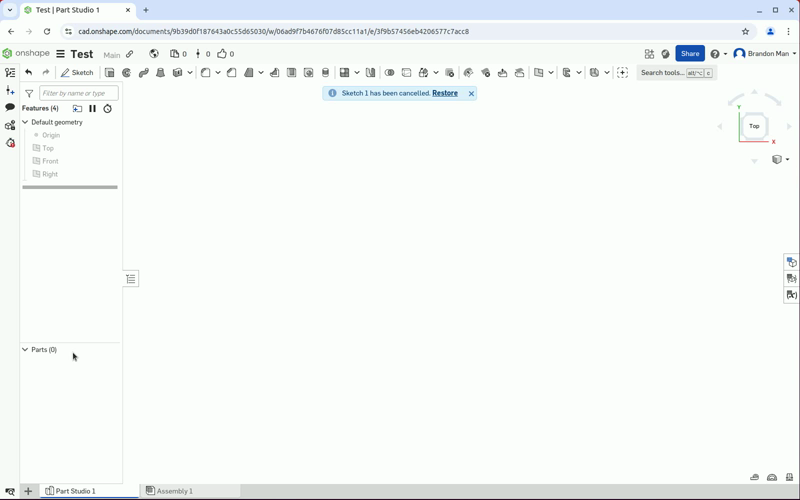
key(space)
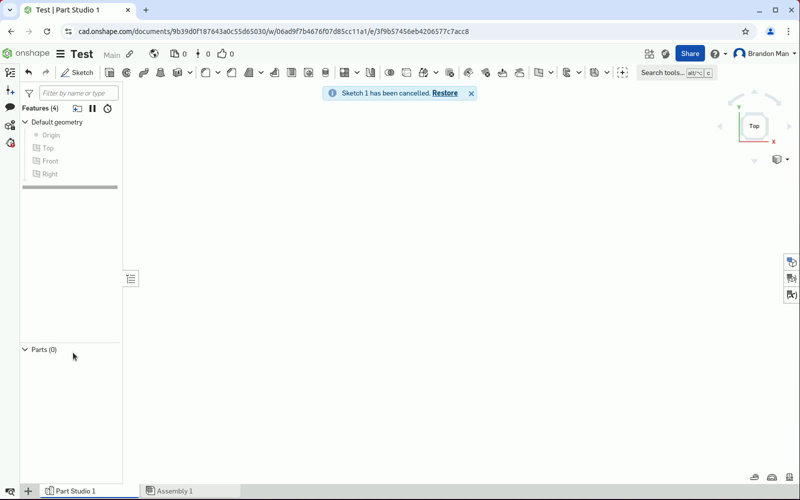
key_down(shift)
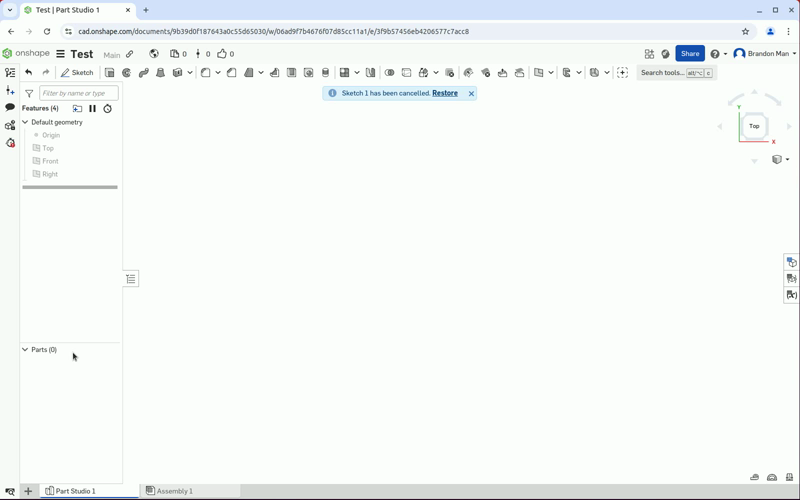
key(up)
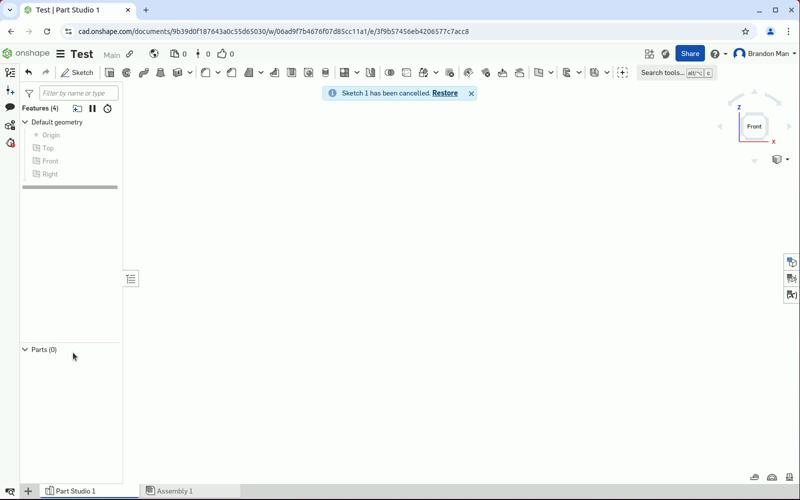
key_up(shift)
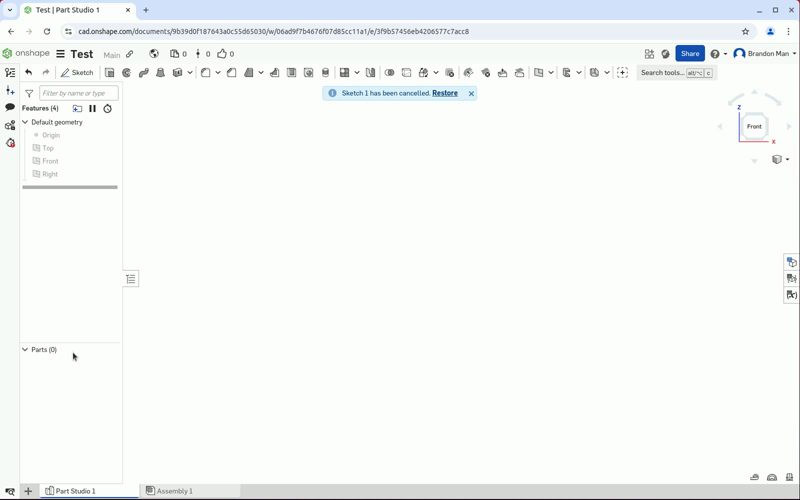
mouse_move(73, 352)
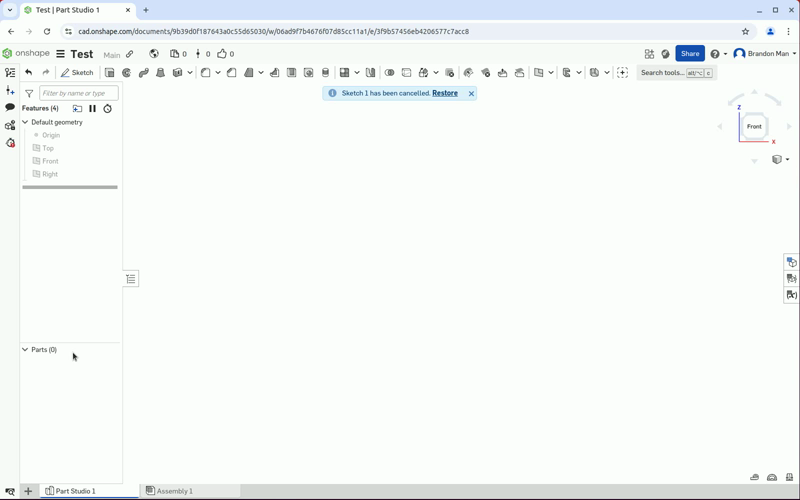
key(shift+y)
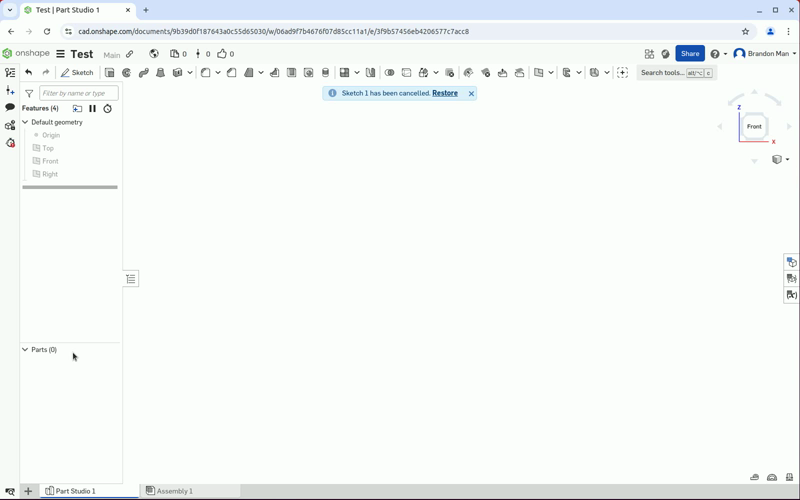
key(shift+s)
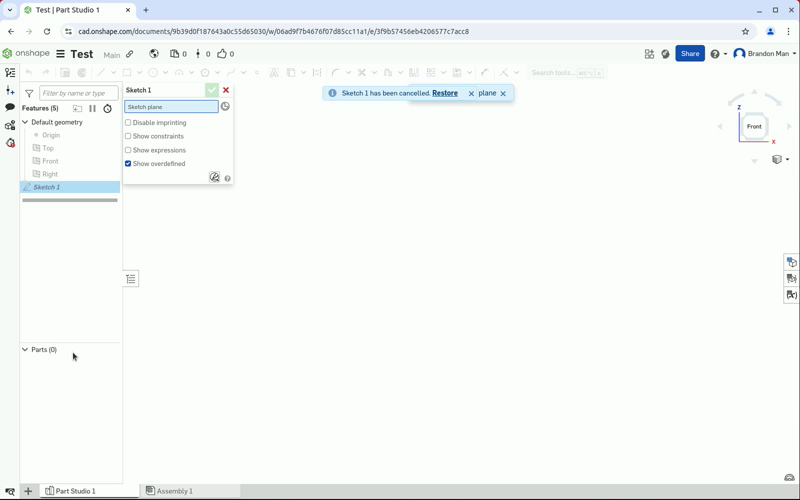
mouse_move(73, 163)
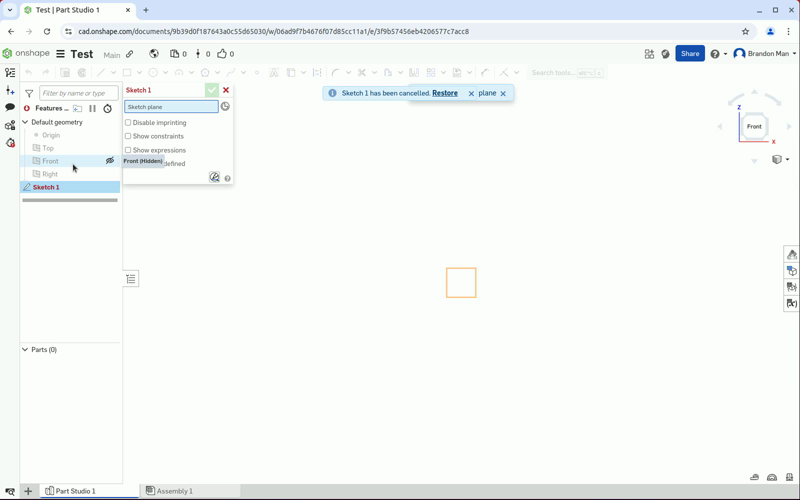
click(73, 163)
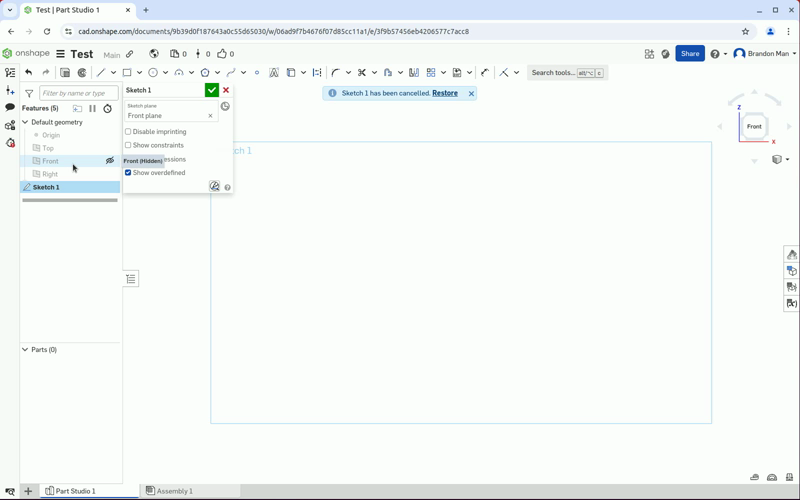
mouse_move(73, 352)
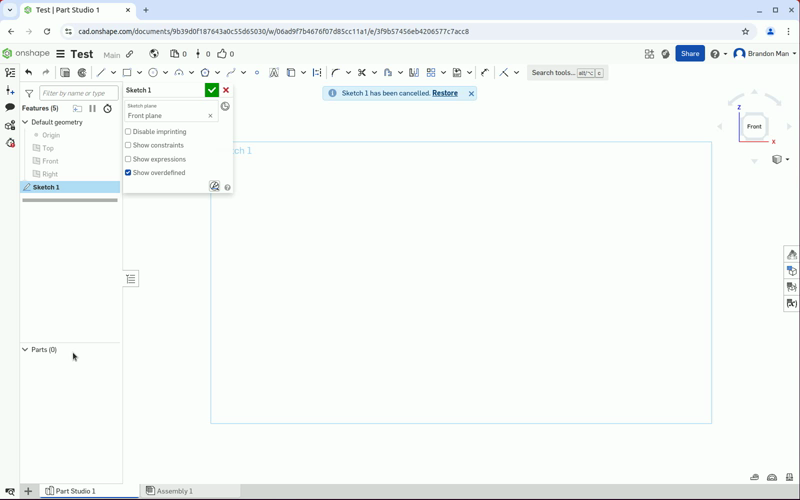
key(y)
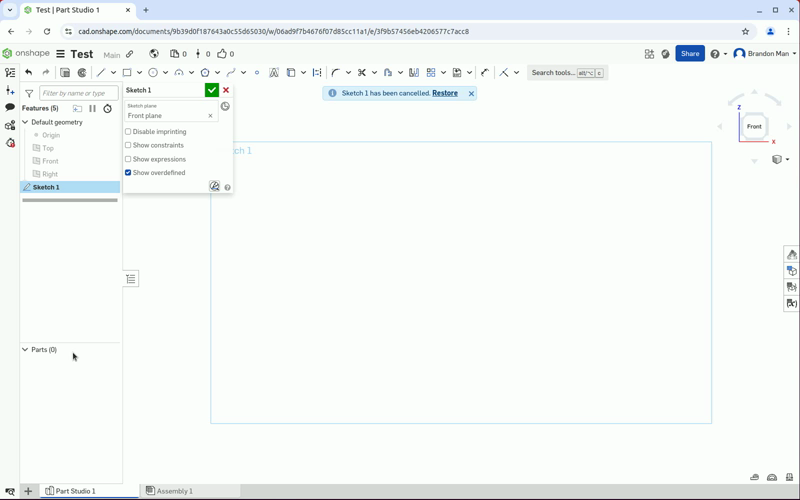
key(l)
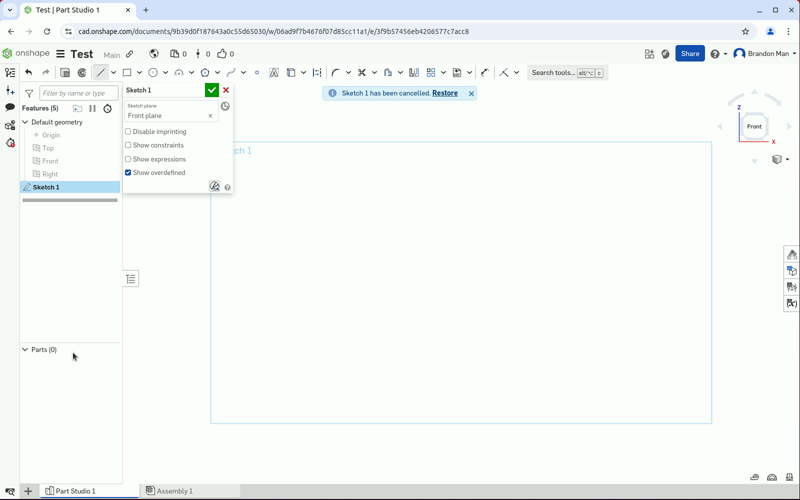
key_down(shift)
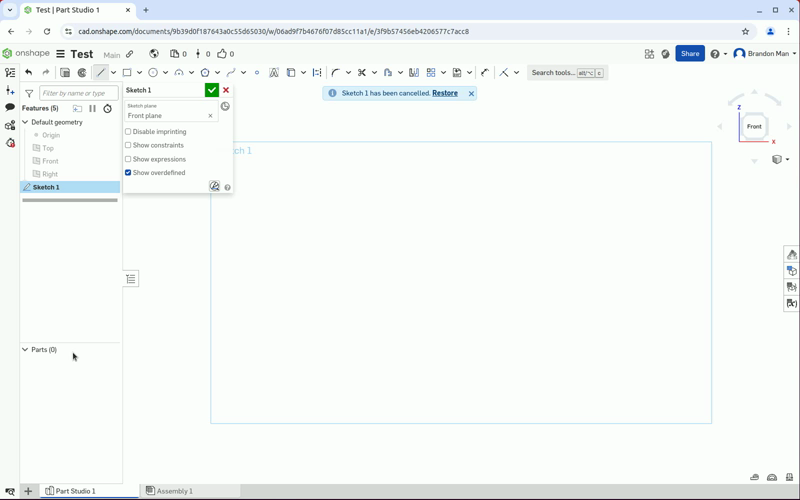
mouse_move(380, 293)
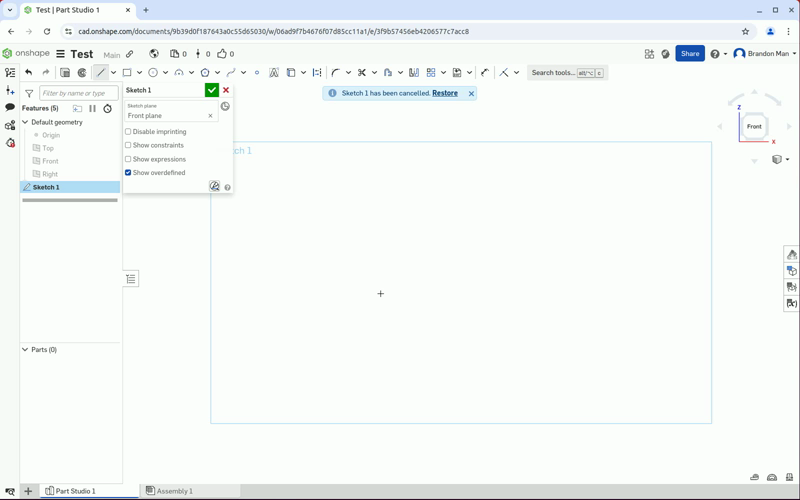
click(380, 293)
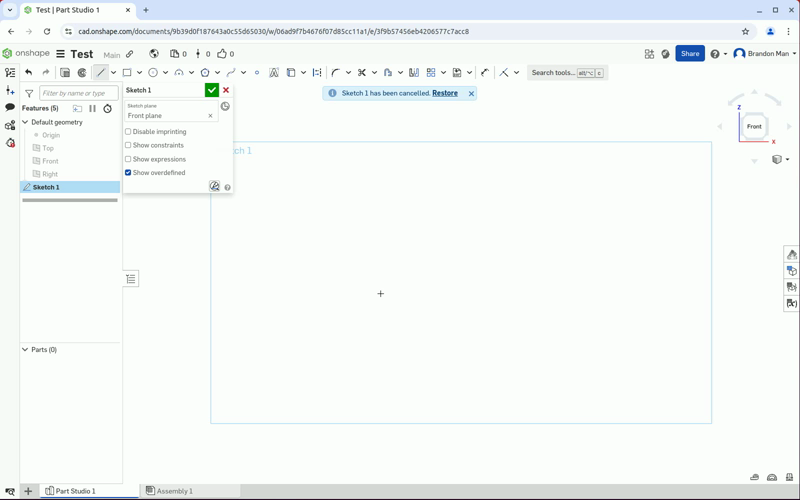
key_up(shift)
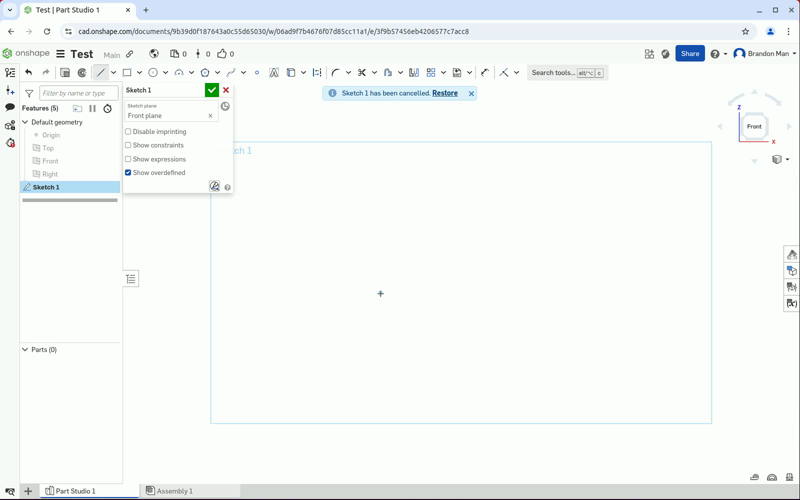
key_down(shift)
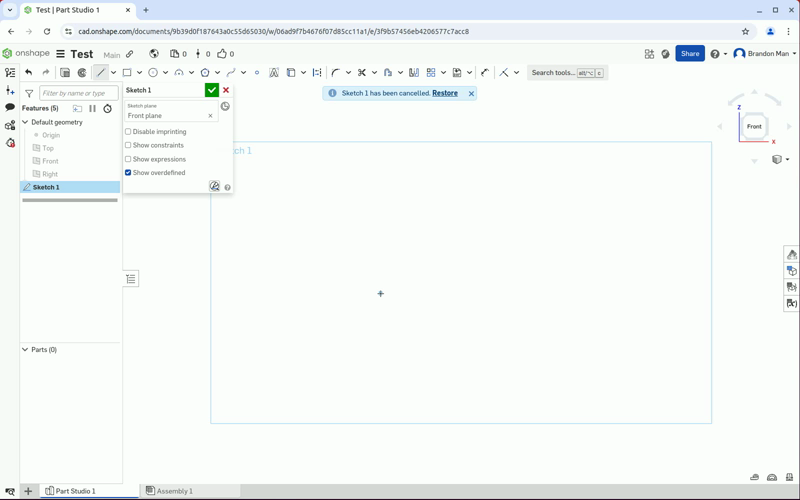
mouse_move(471, 293)
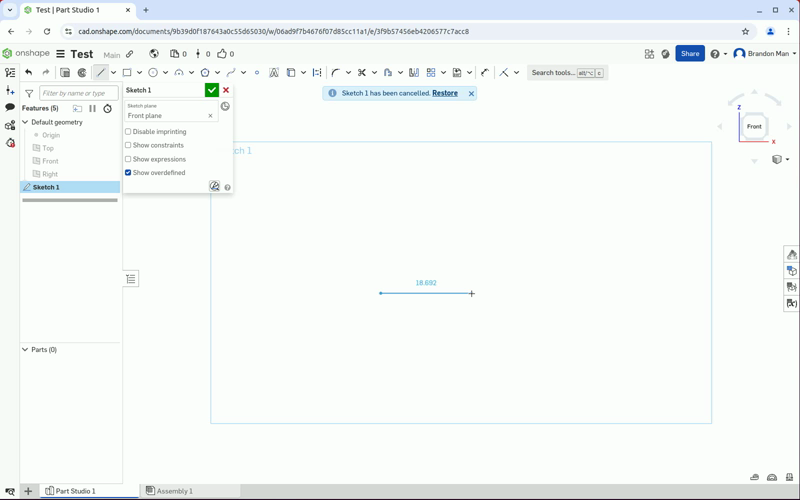
click(471, 293)
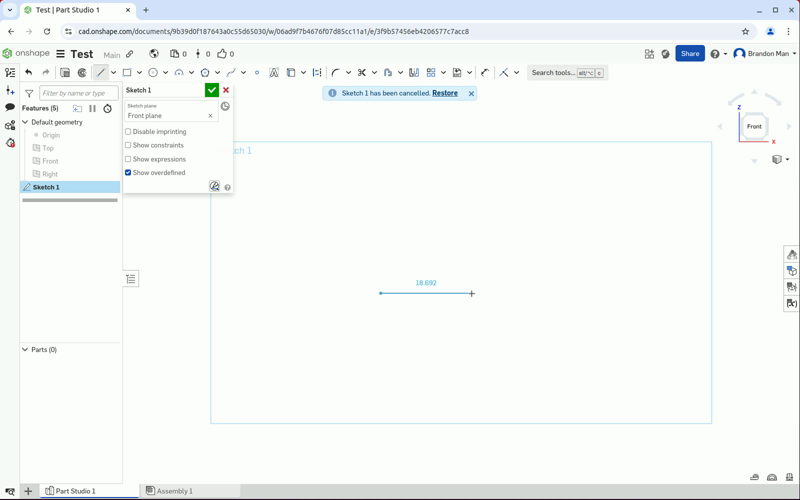
key_up(shift)
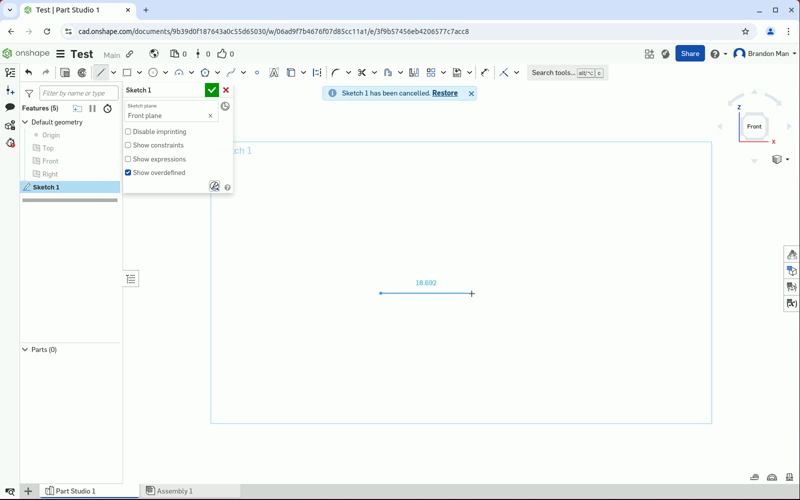
key_down(shift)
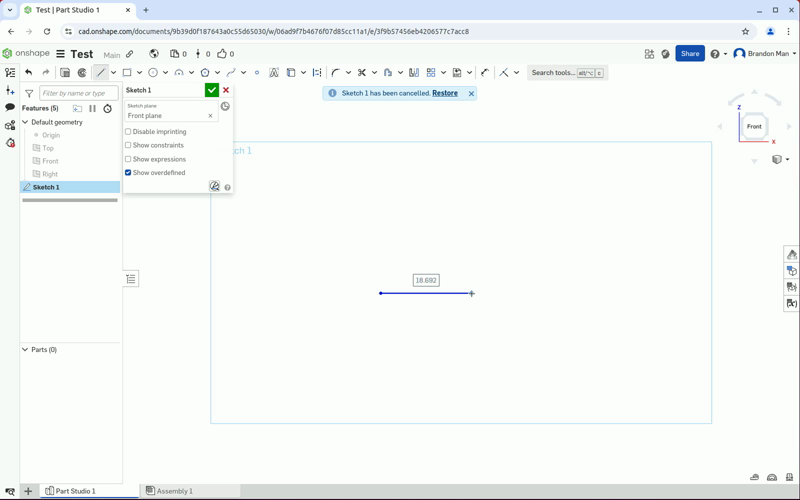
mouse_move(471, 200)
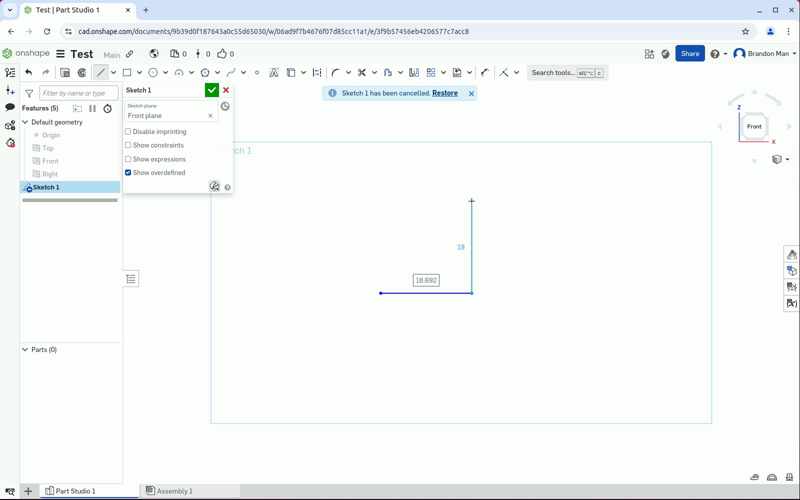
click(471, 200)
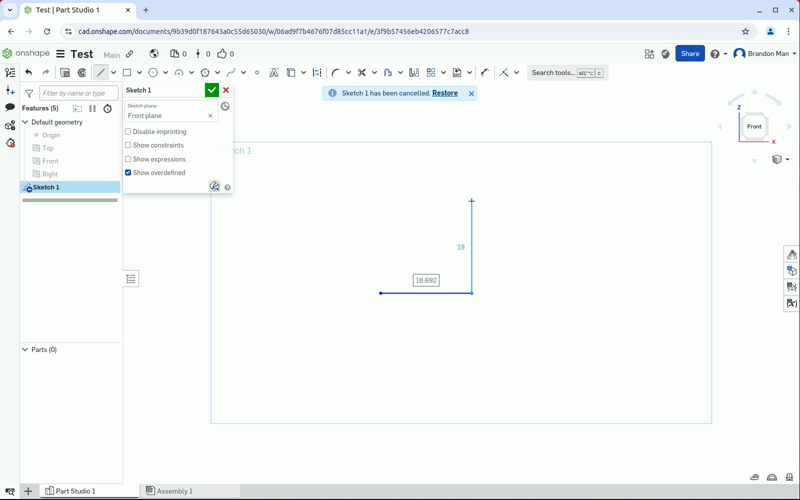
key_up(shift)
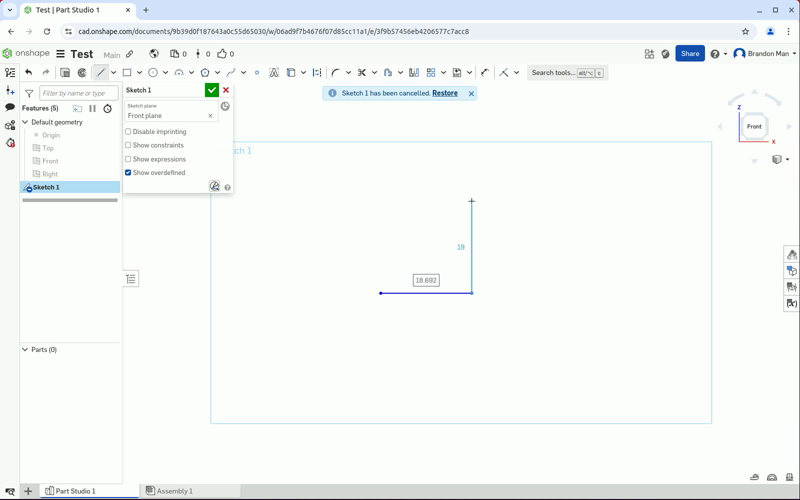
key_down(shift)
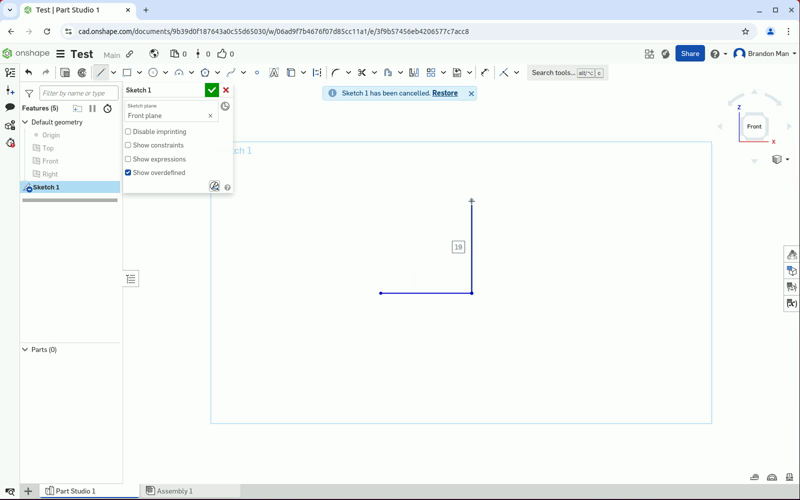
mouse_move(380, 200)
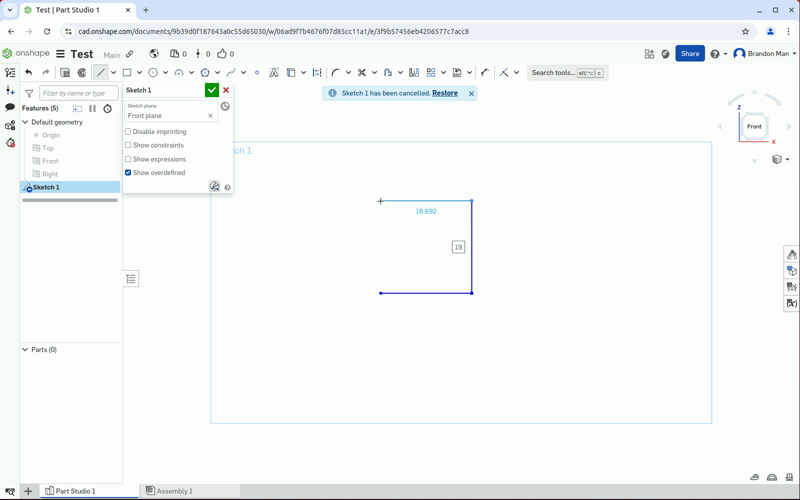
click(380, 200)
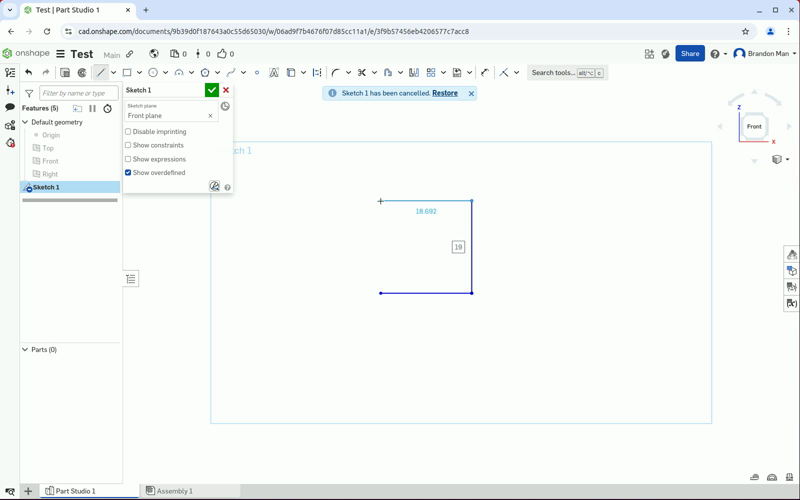
key_up(shift)
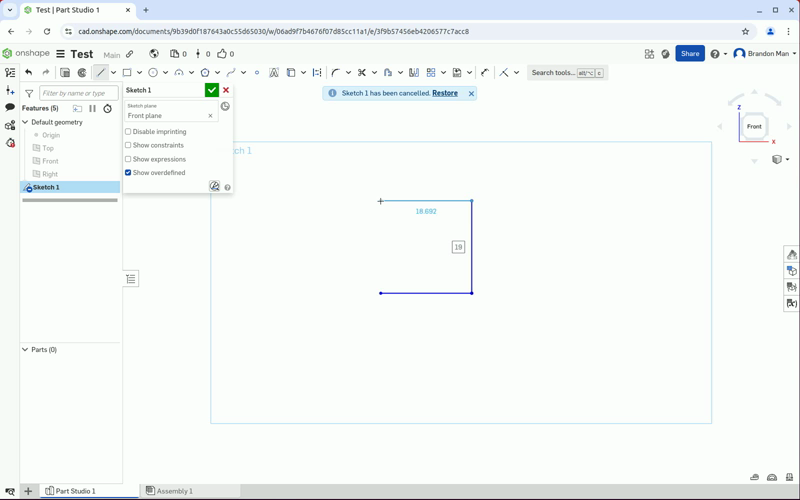
key_down(shift)
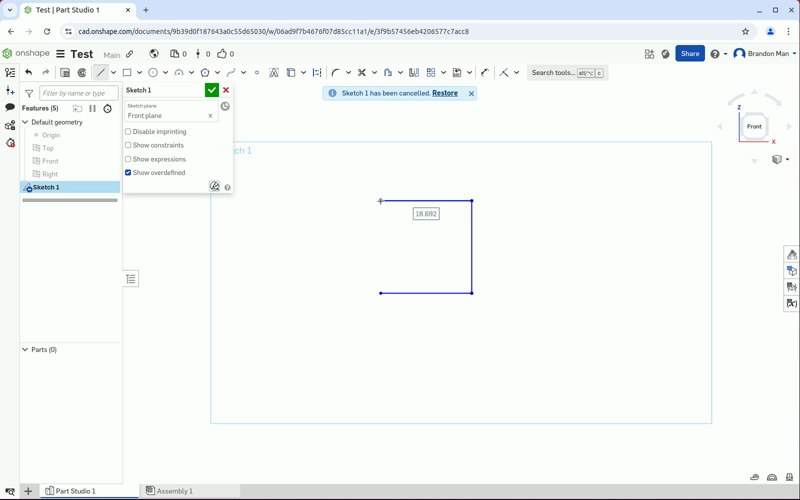
mouse_move(380, 293)
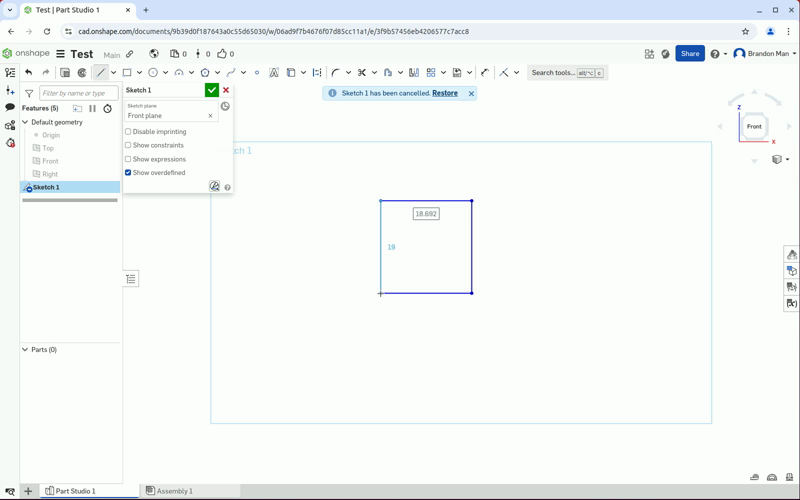
key_up(shift)
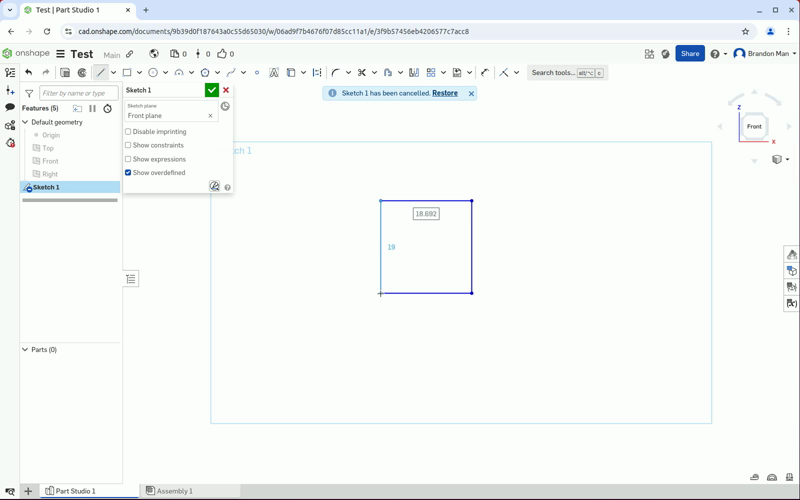
click(380, 293)
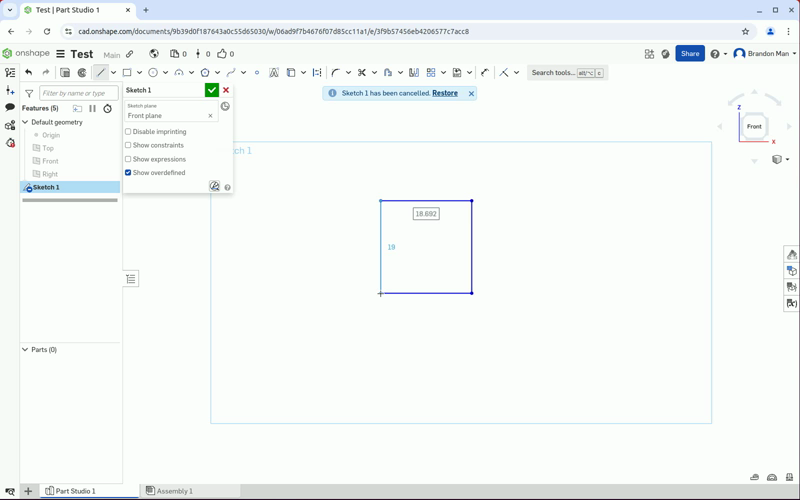
key(esc)
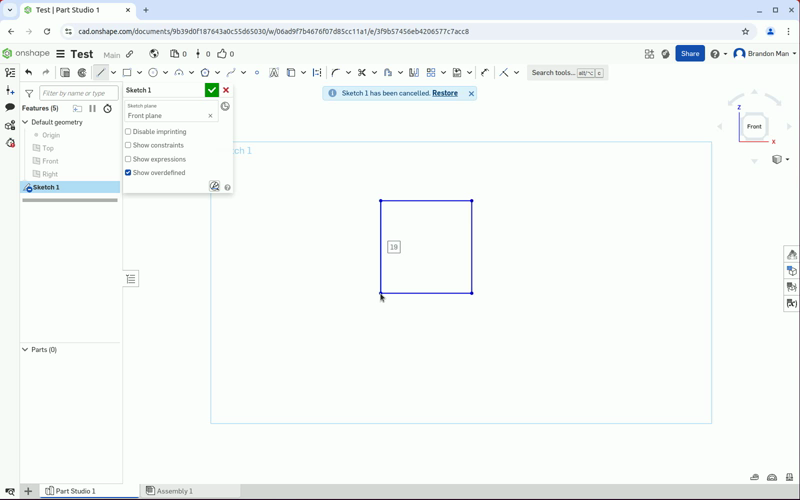
mouse_move(449, 223)
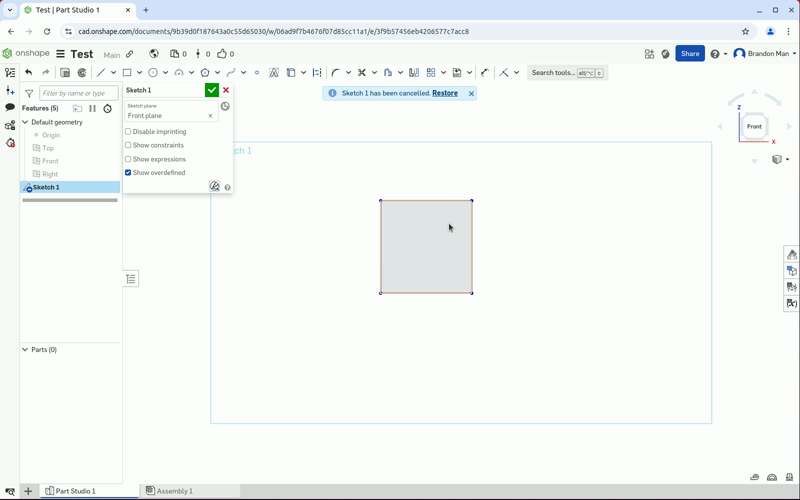
click(449, 223)
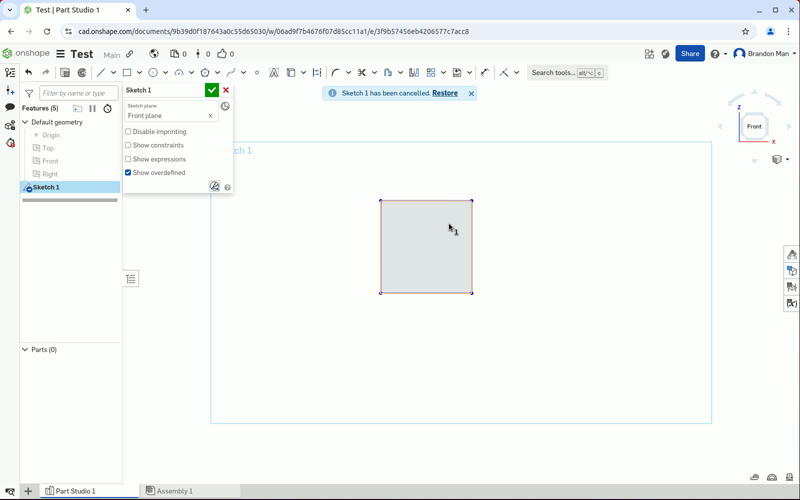
mouse_move(73, 352)
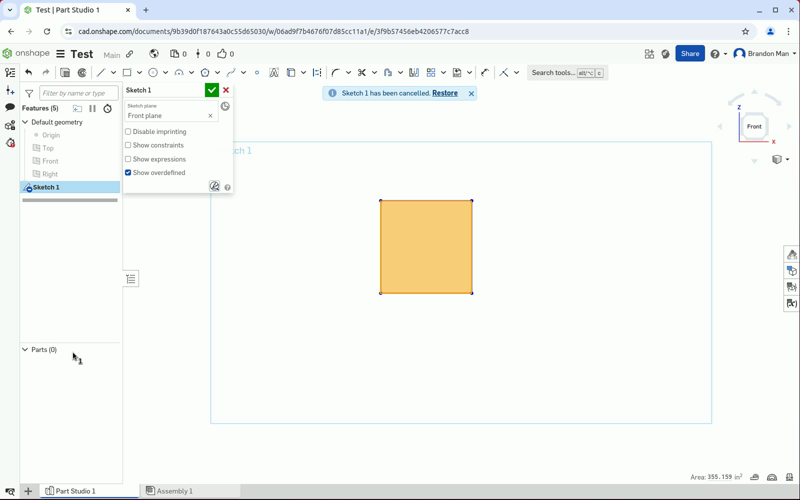
key(shift+y)
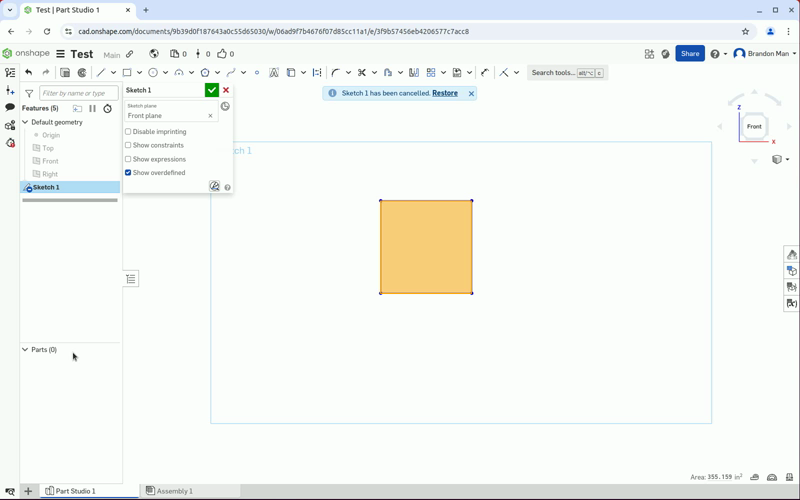
key(shift+e)
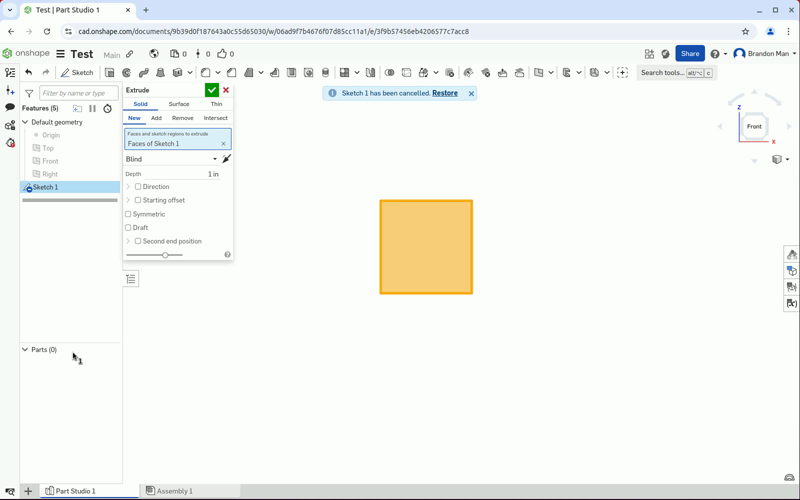
mouse_move(143, 106)
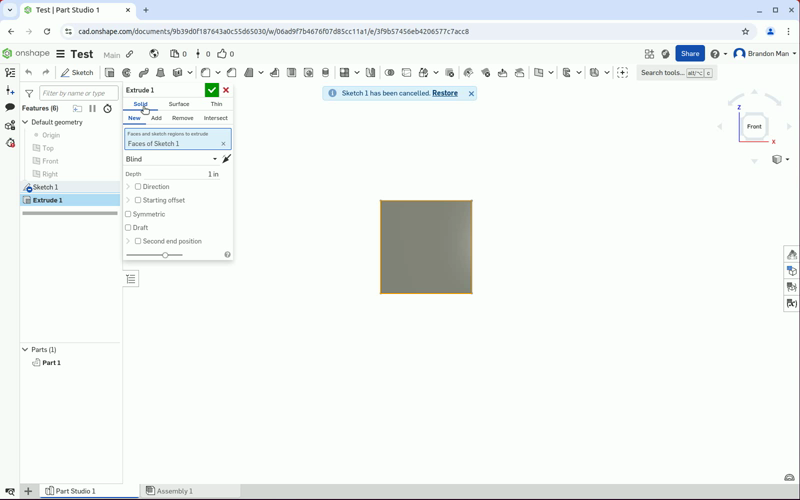
click(143, 106)
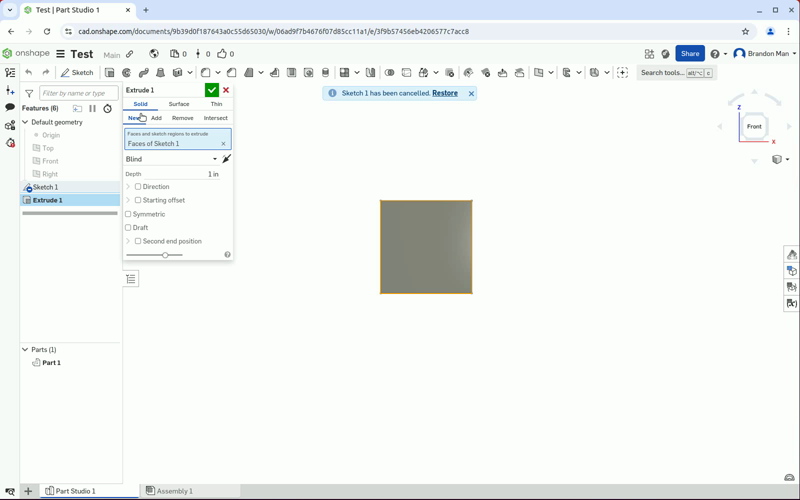
mouse_move(137, 120)
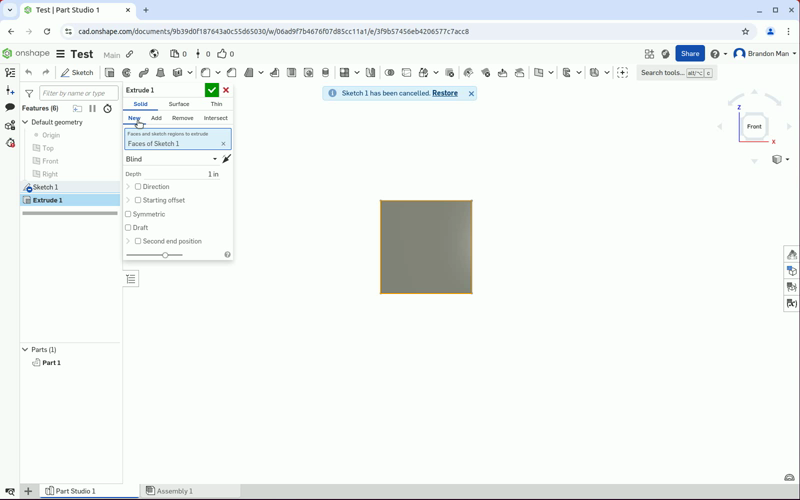
click(137, 120)
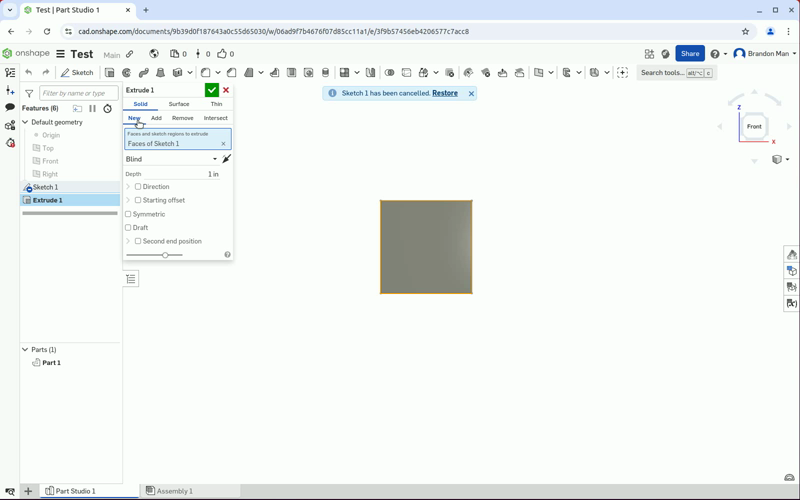
key(tab, 4)
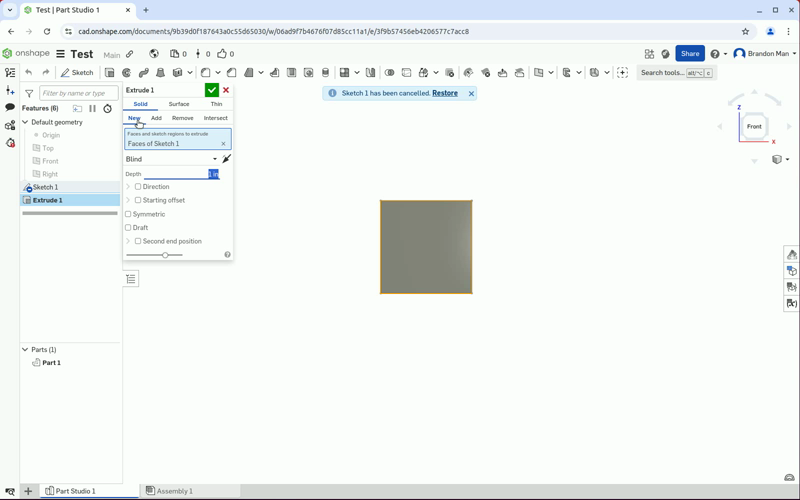
text(4.574)
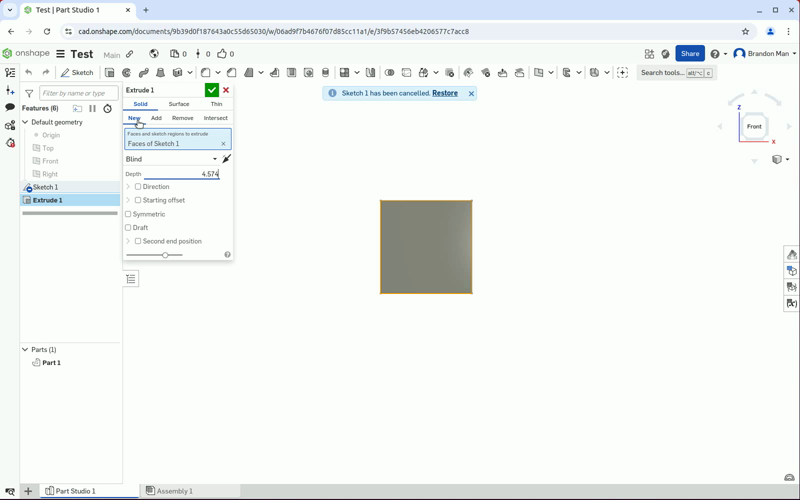
key(enter)
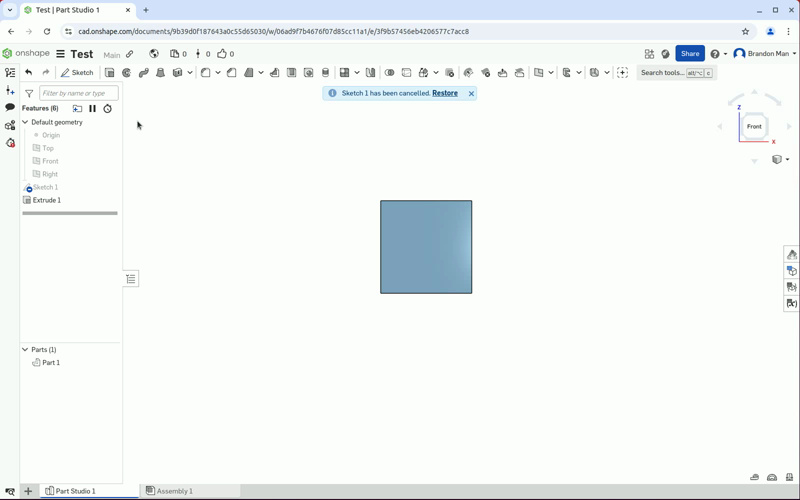
key(shift+h)
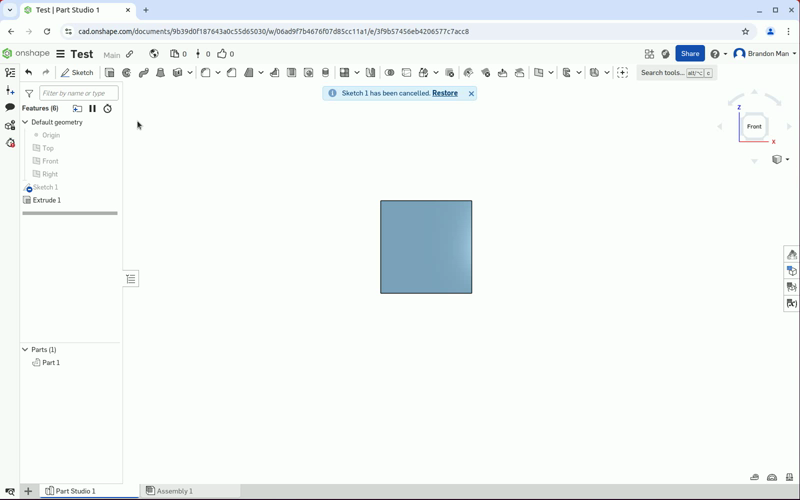
key(shift+h)
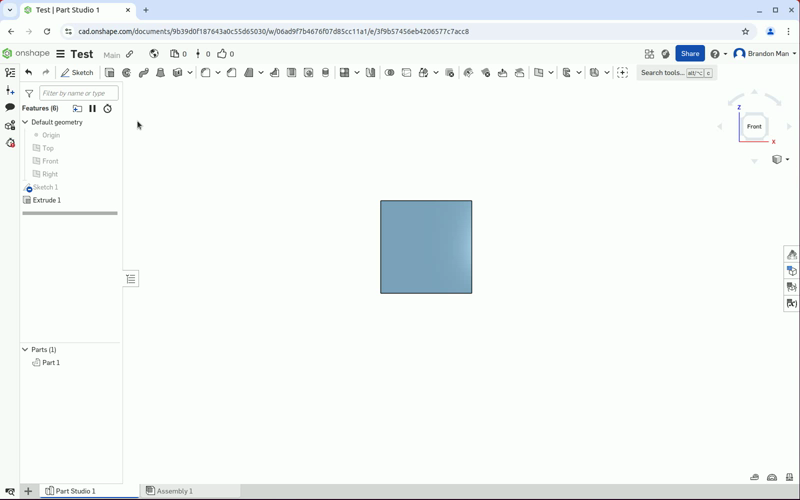
mouse_move(73, 189)
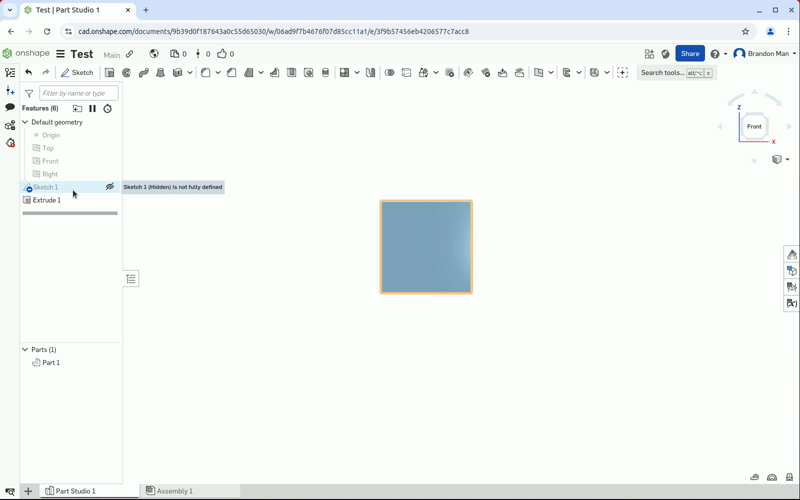
click(73, 189)
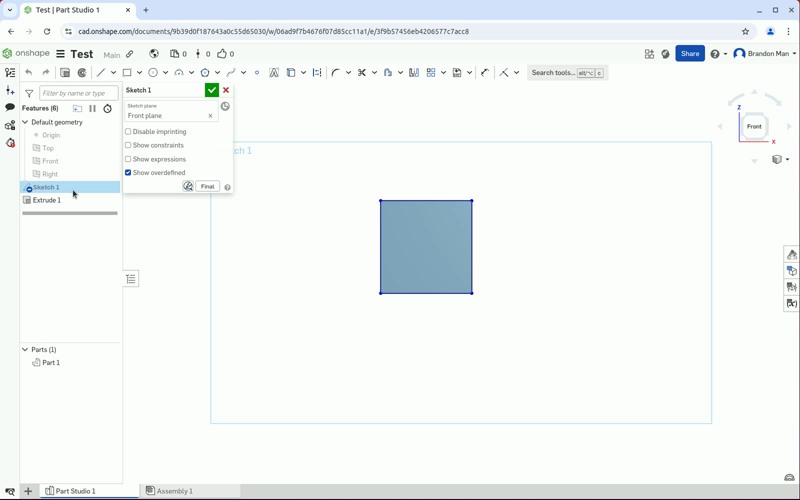
mouse_move(229, 92)
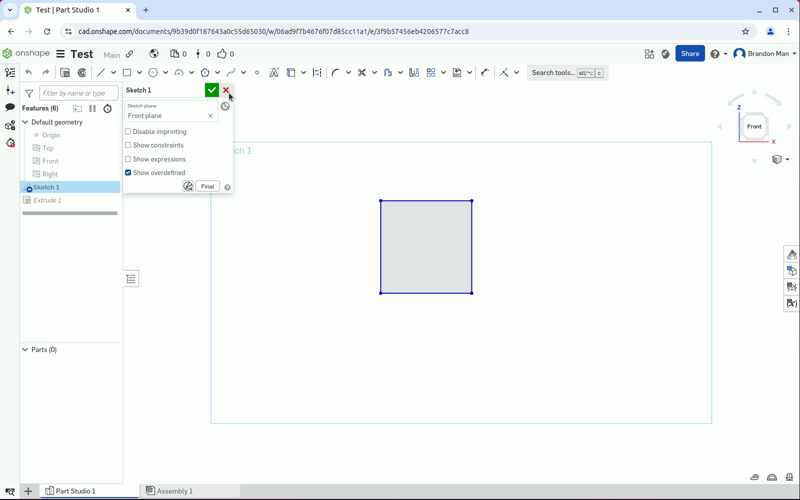
click(229, 92)
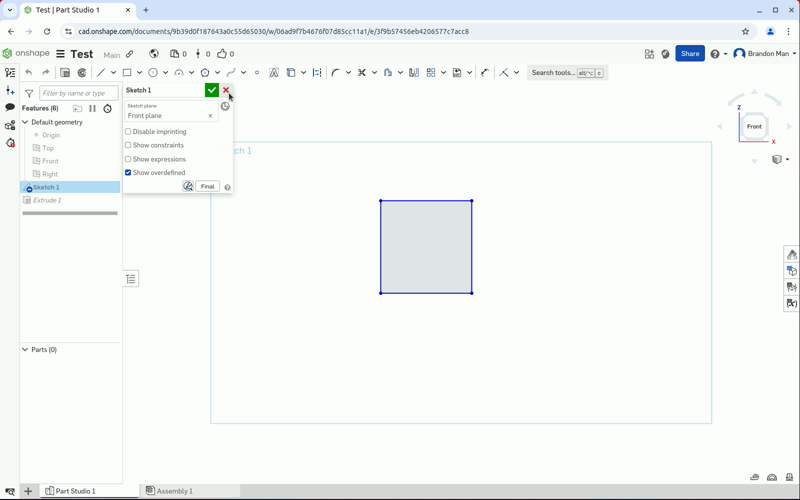
key(shift+s)
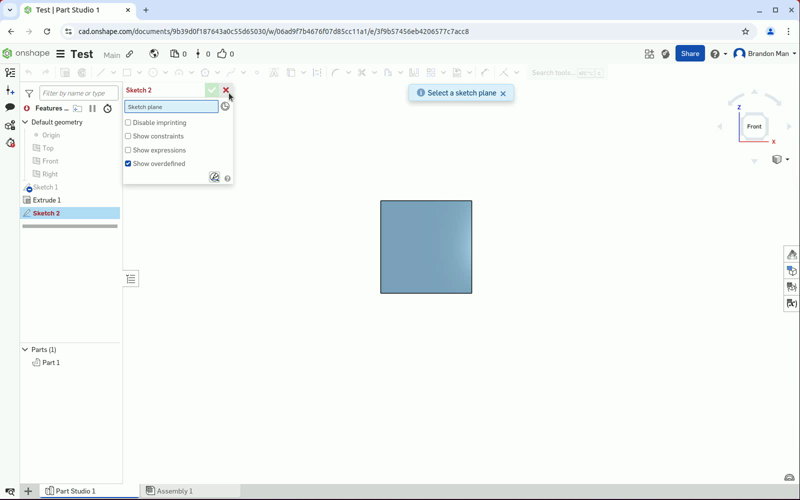
mouse_move(73, 163)
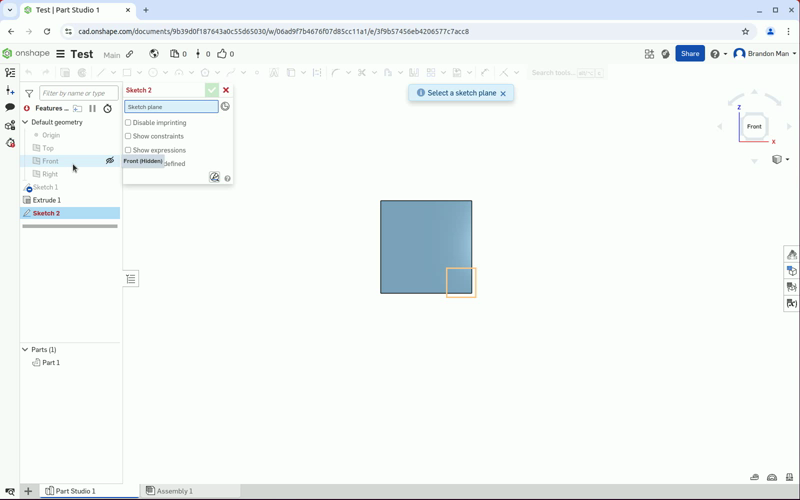
click(73, 163)
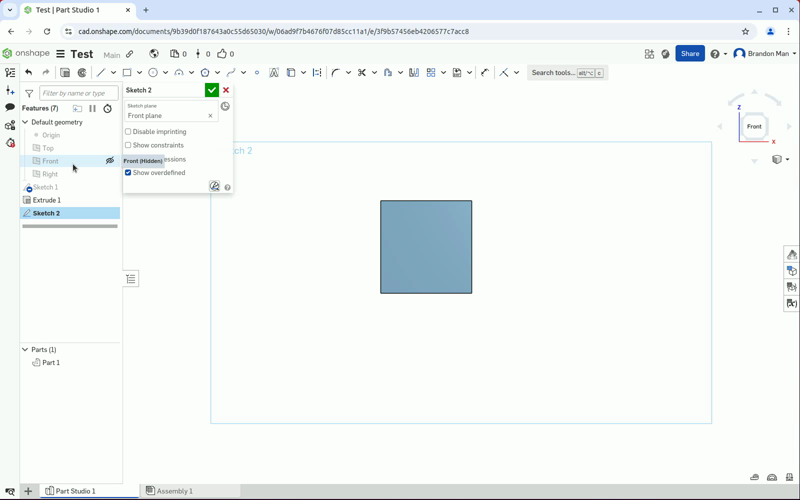
mouse_move(73, 352)
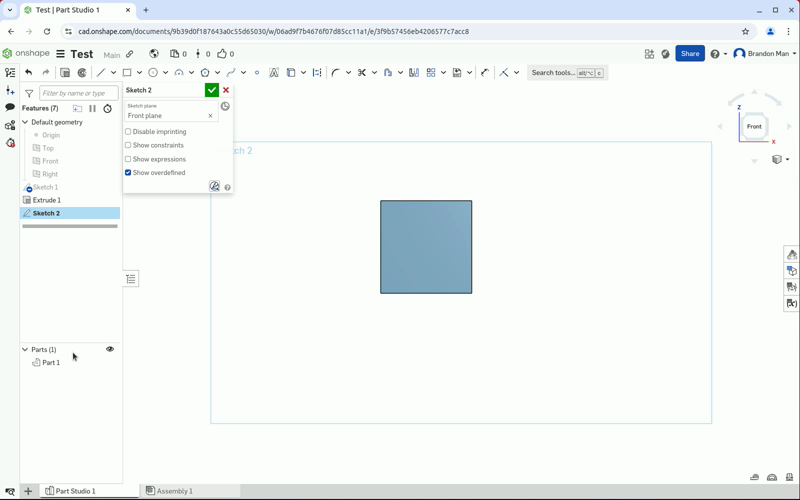
key(y)
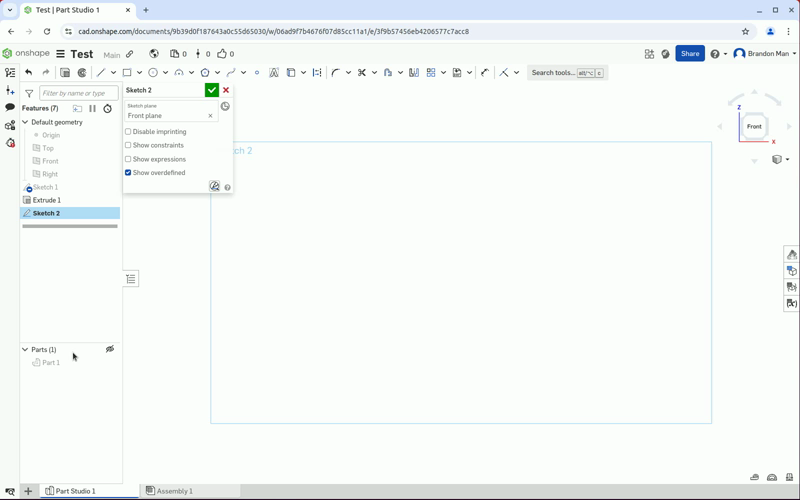
key(l)
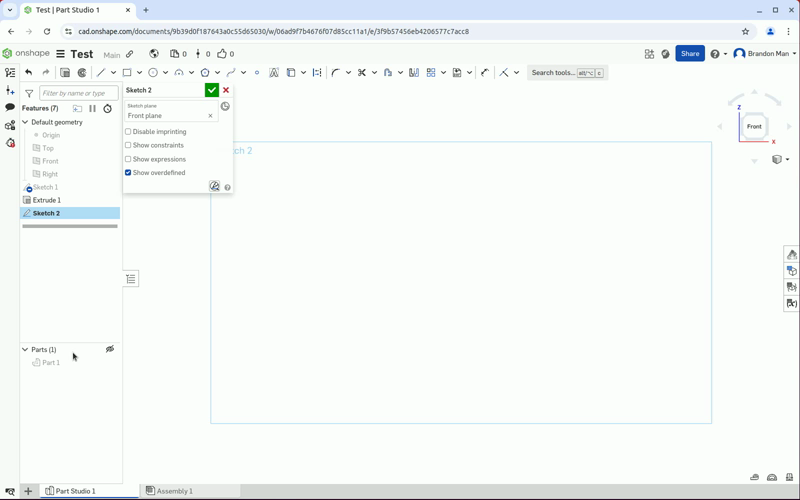
key_down(shift)
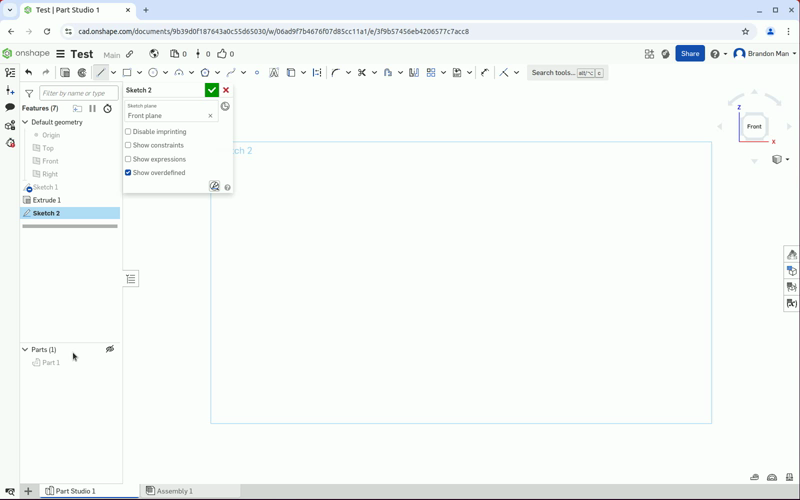
mouse_move(391, 282)
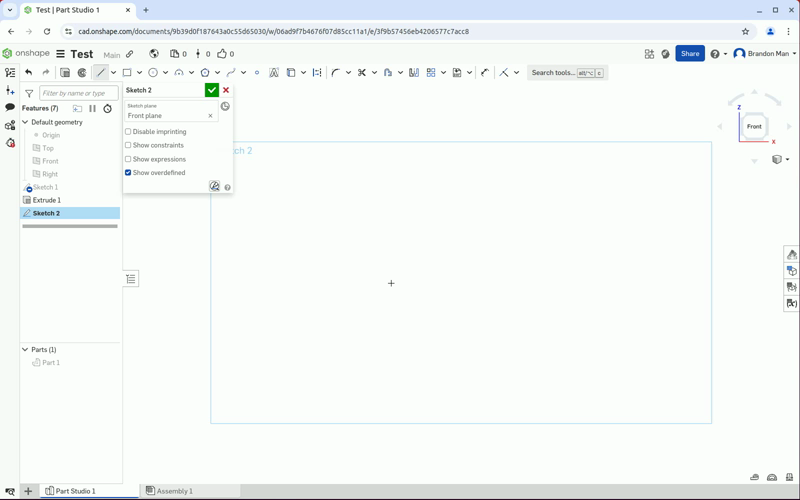
click(391, 282)
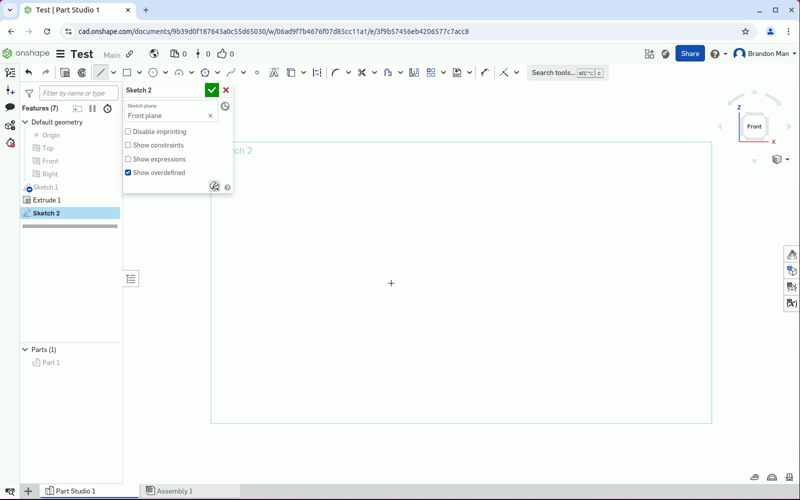
key_up(shift)
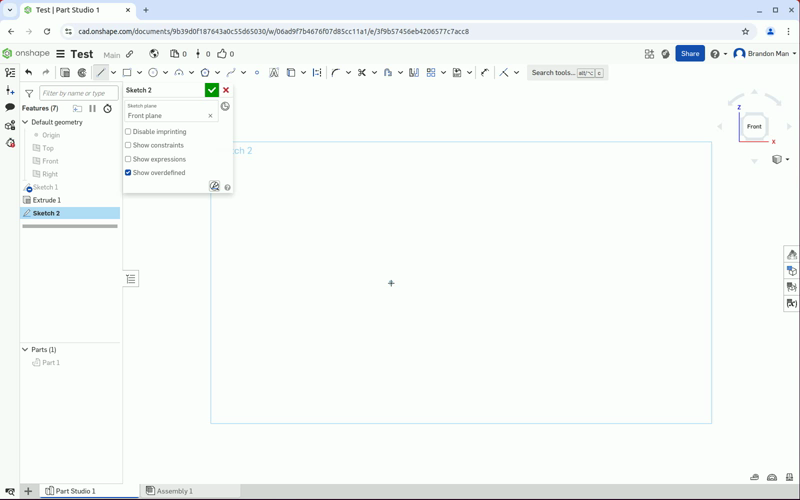
key_down(shift)
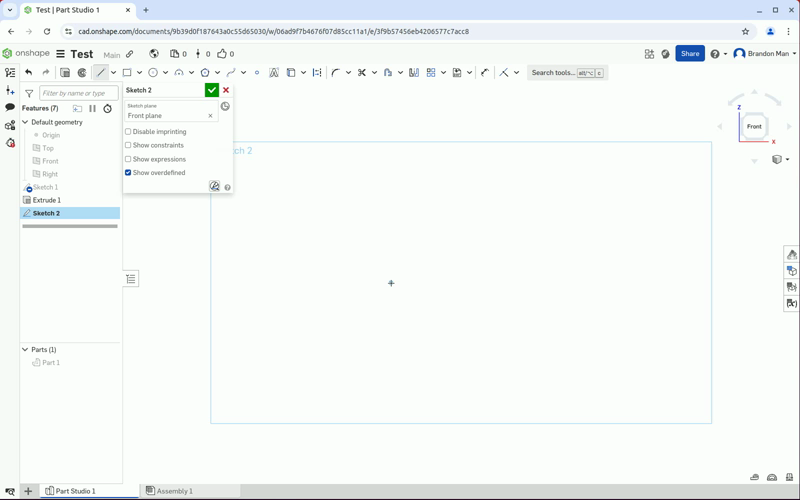
mouse_move(460, 282)
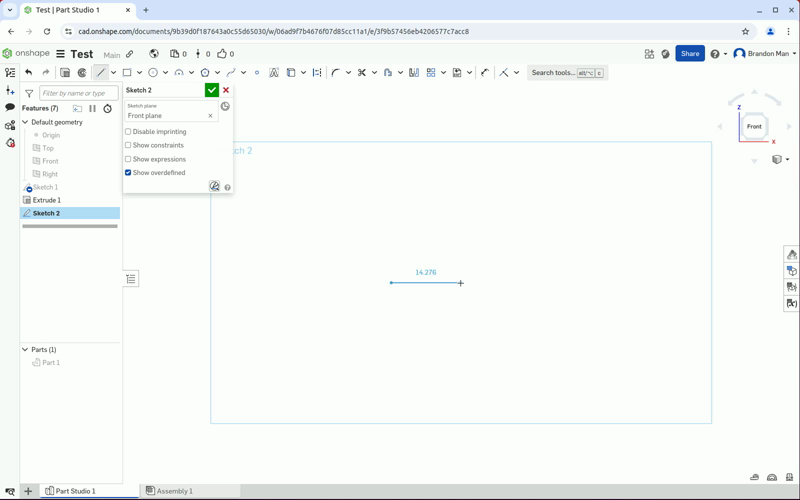
click(460, 282)
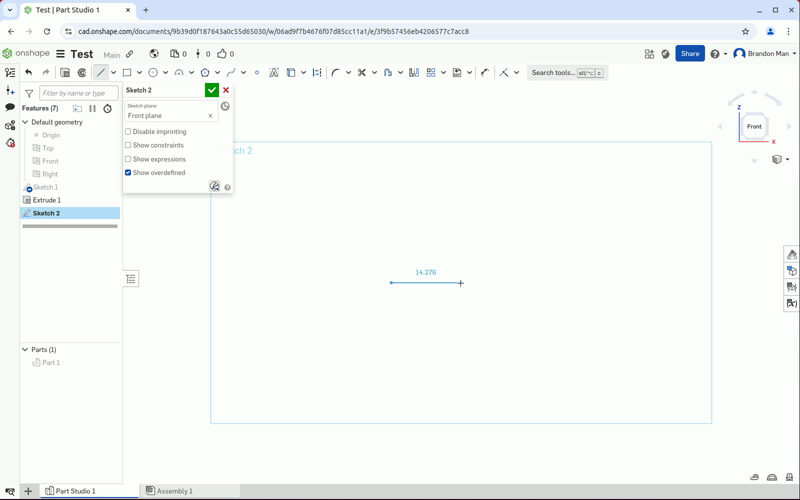
key_up(shift)
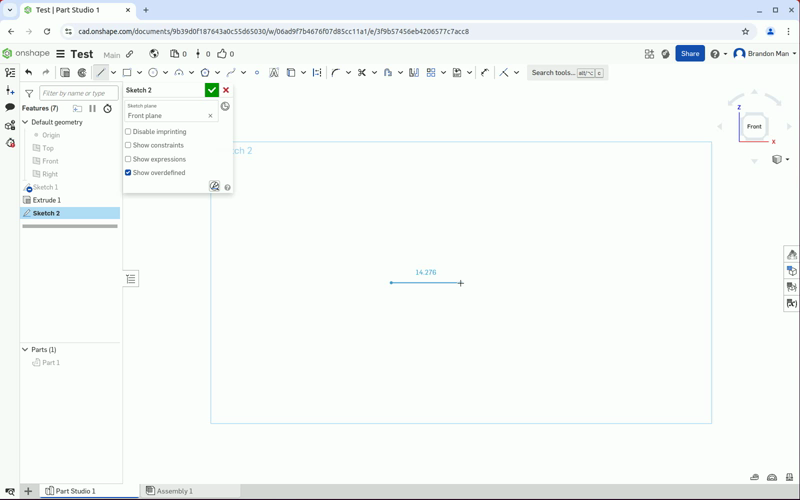
key_down(shift)
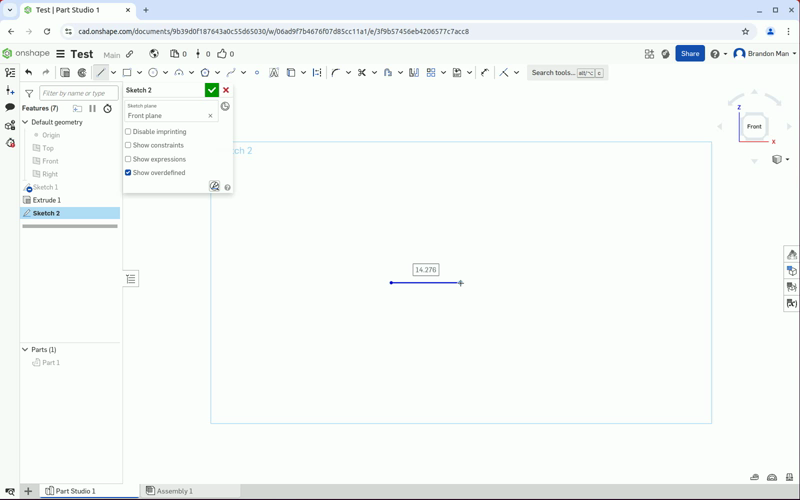
mouse_move(460, 212)
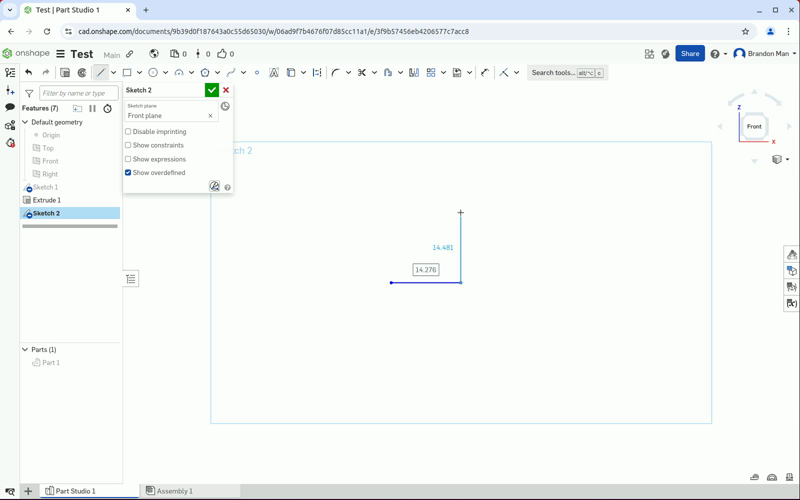
click(460, 212)
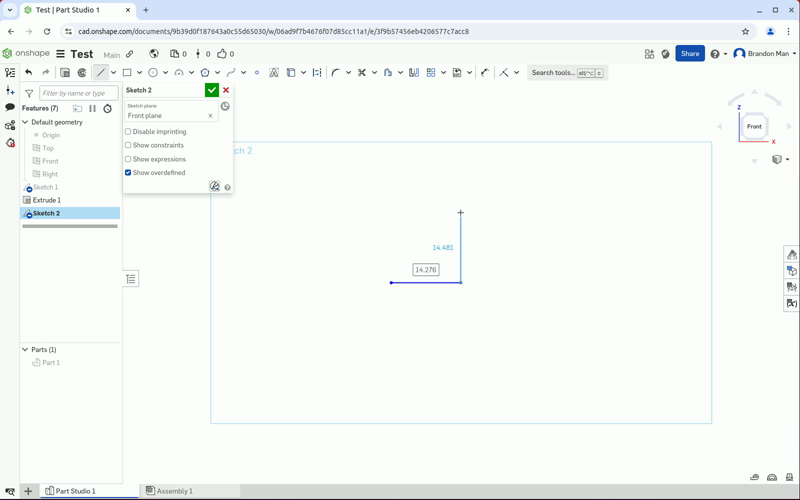
key_up(shift)
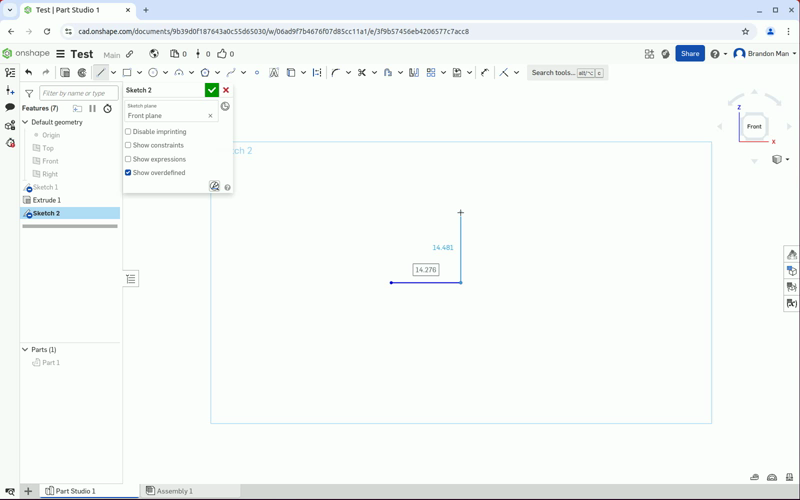
key_down(shift)
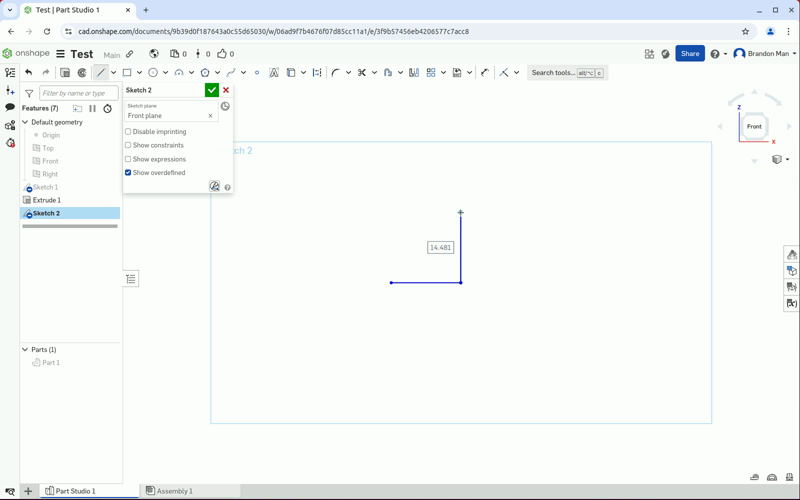
mouse_move(391, 212)
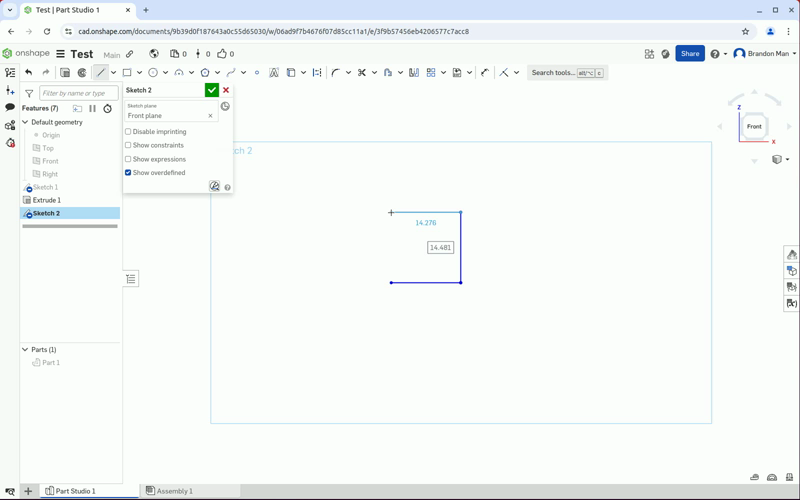
click(391, 212)
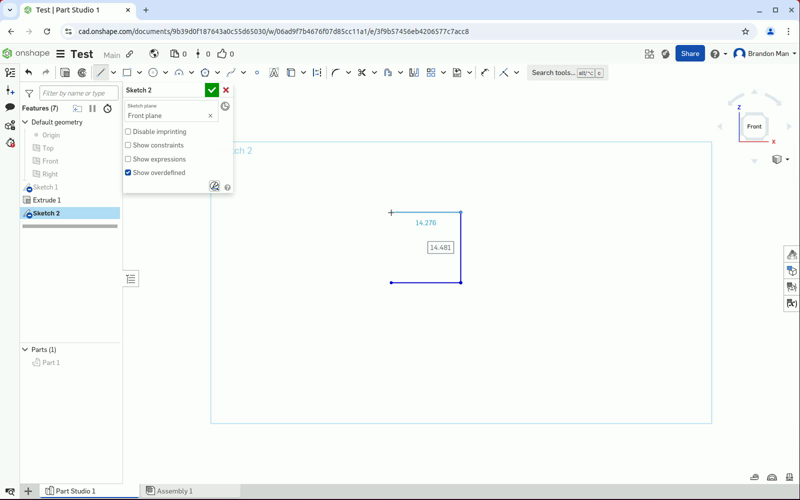
key_up(shift)
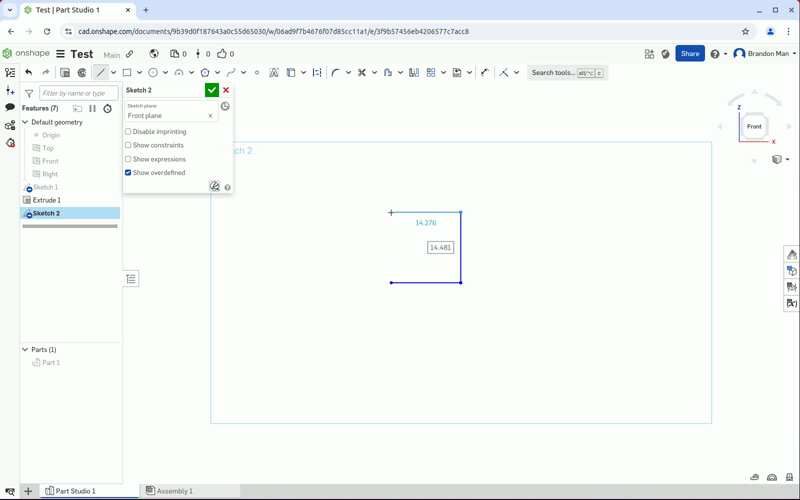
key_down(shift)
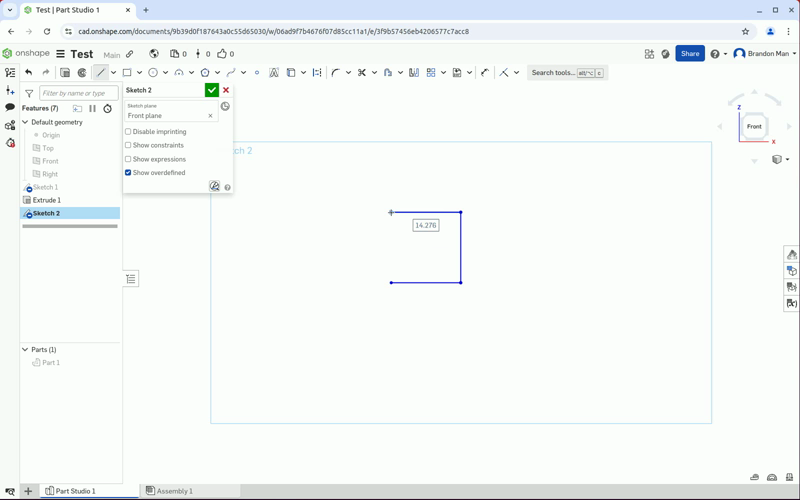
mouse_move(391, 282)
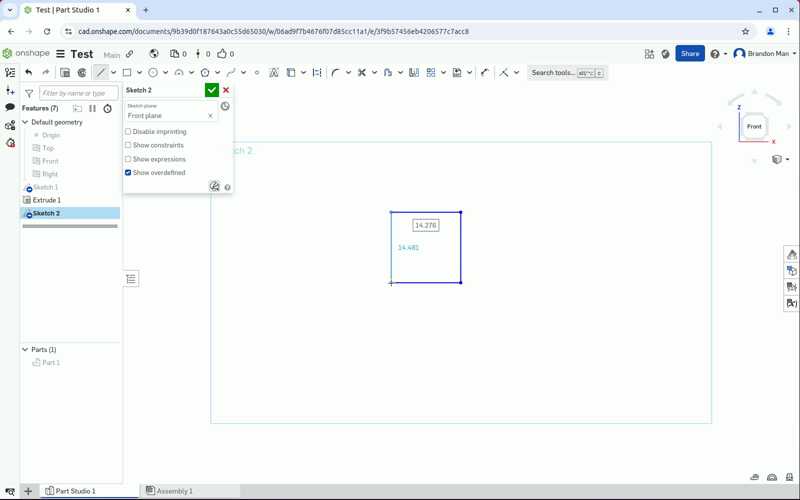
key_up(shift)
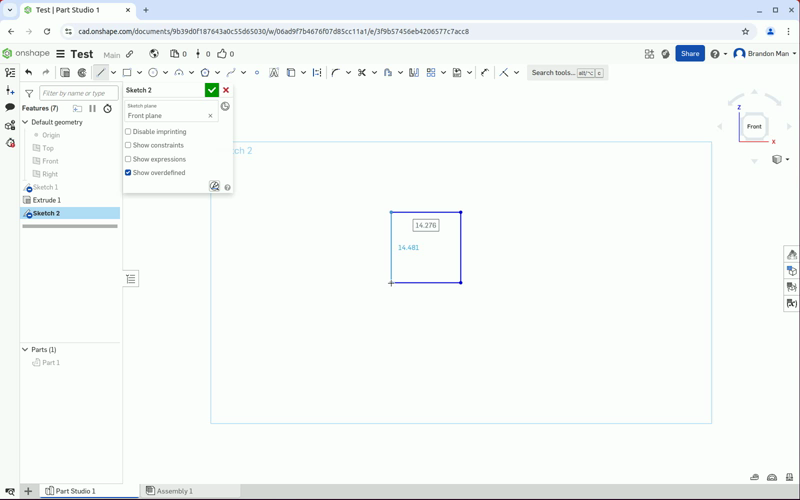
click(391, 282)
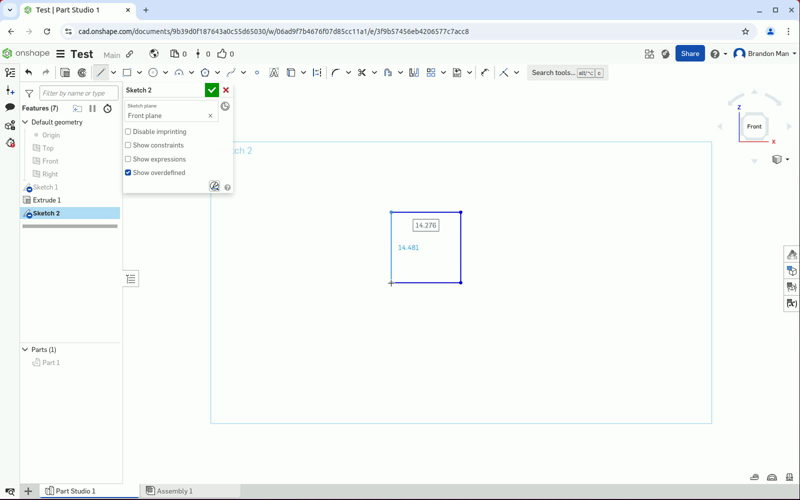
key(esc)
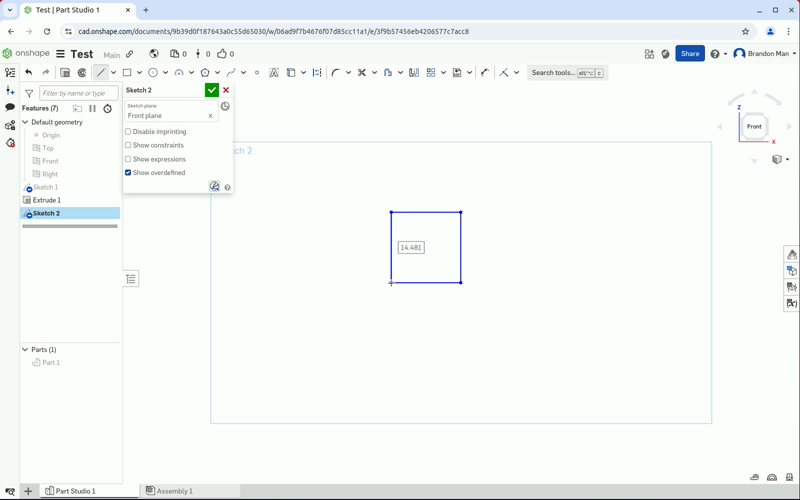
mouse_move(434, 250)
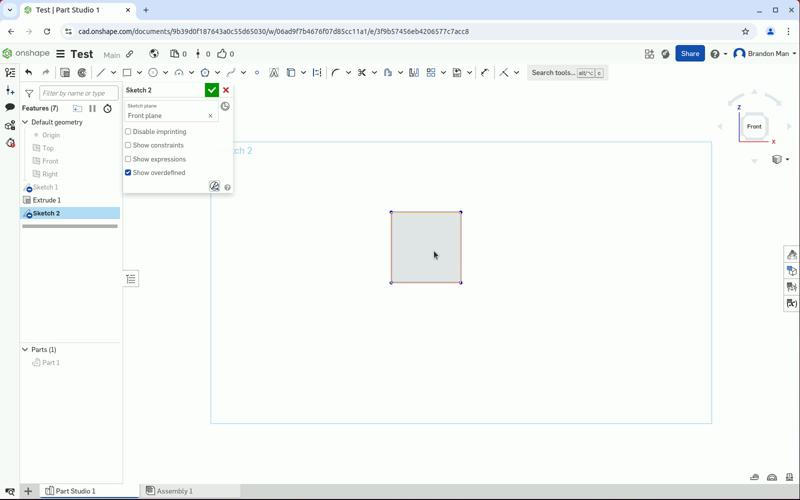
click(434, 250)
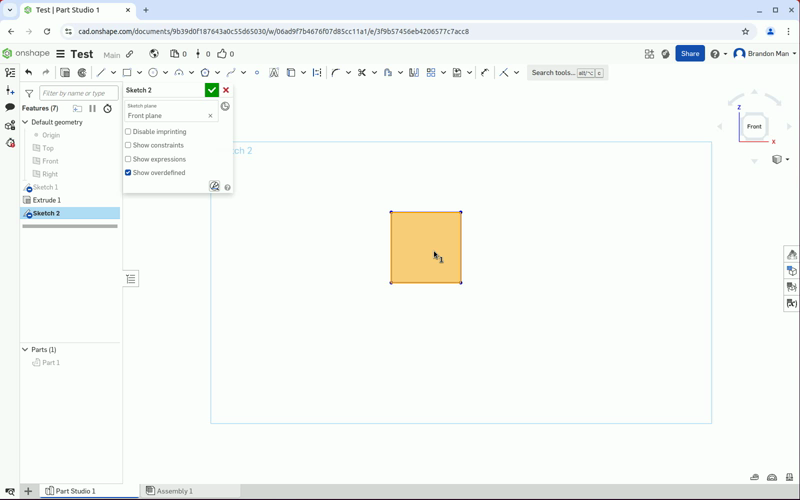
mouse_move(73, 352)
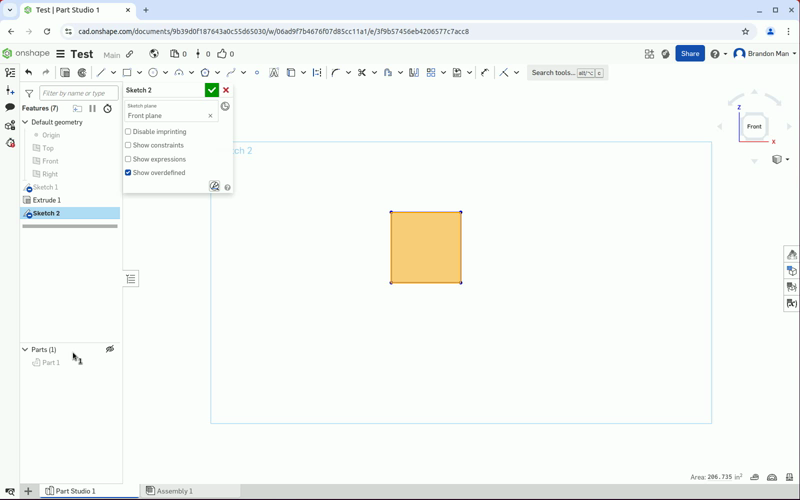
key(shift+y)
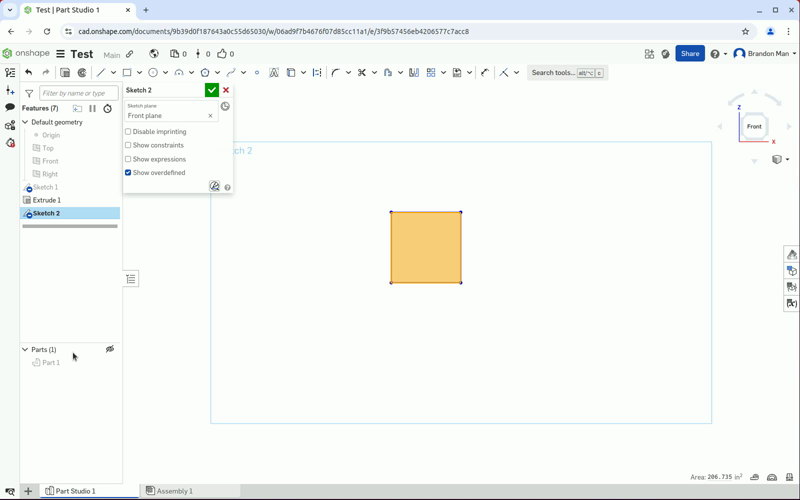
key(shift+e)
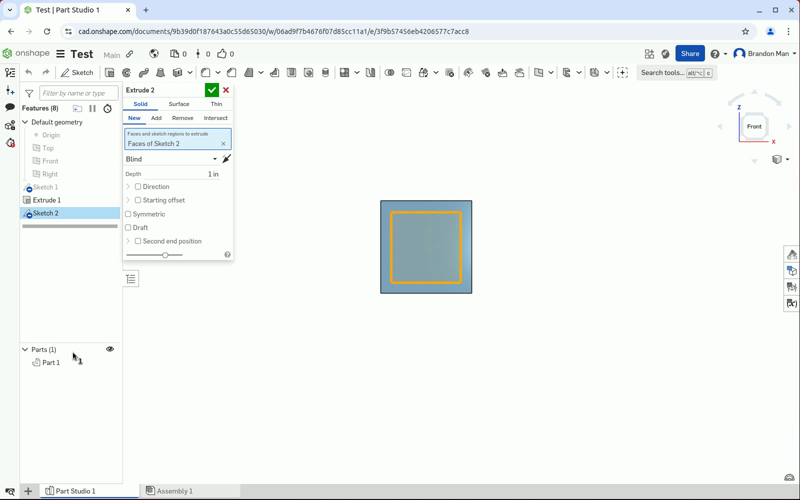
mouse_move(143, 106)
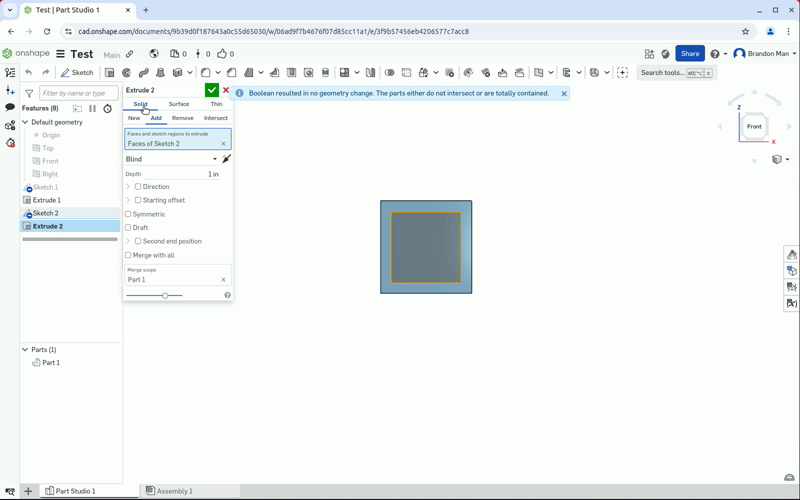
click(143, 106)
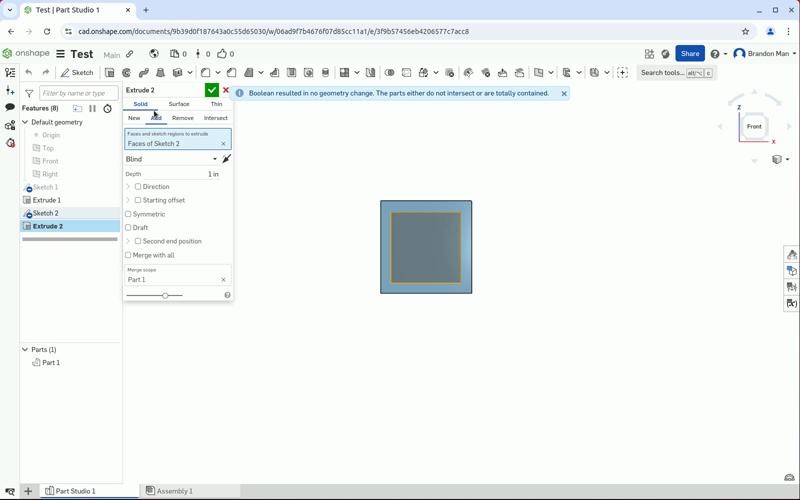
mouse_move(186, 120)
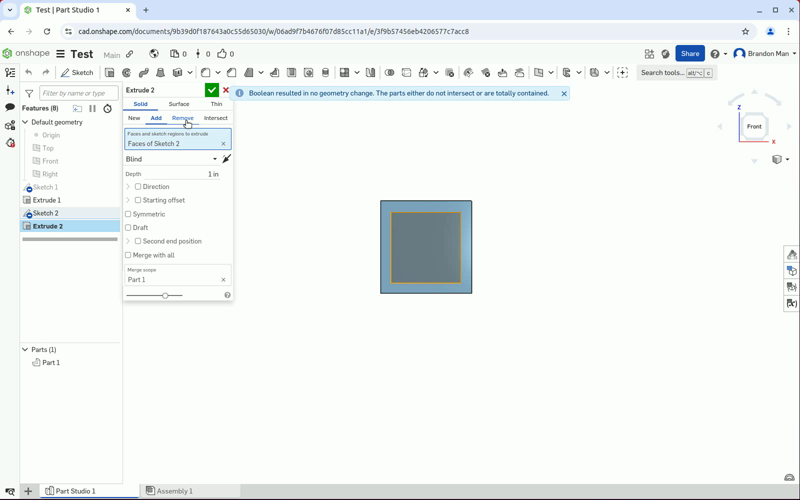
click(186, 120)
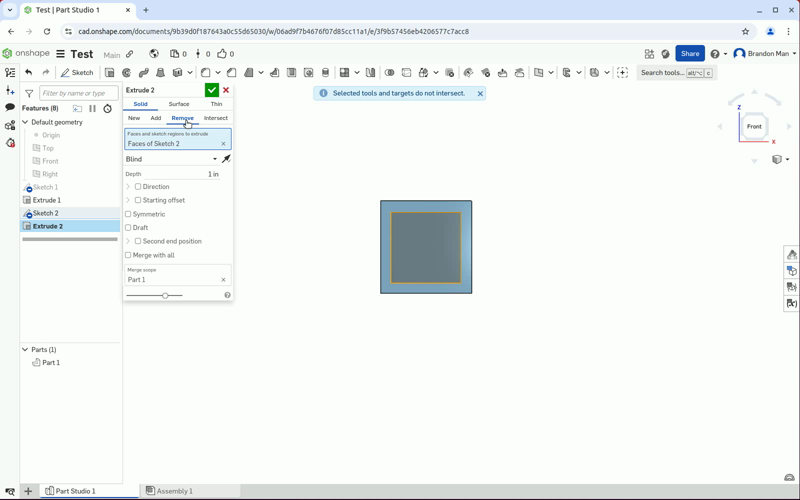
key(tab, 4)
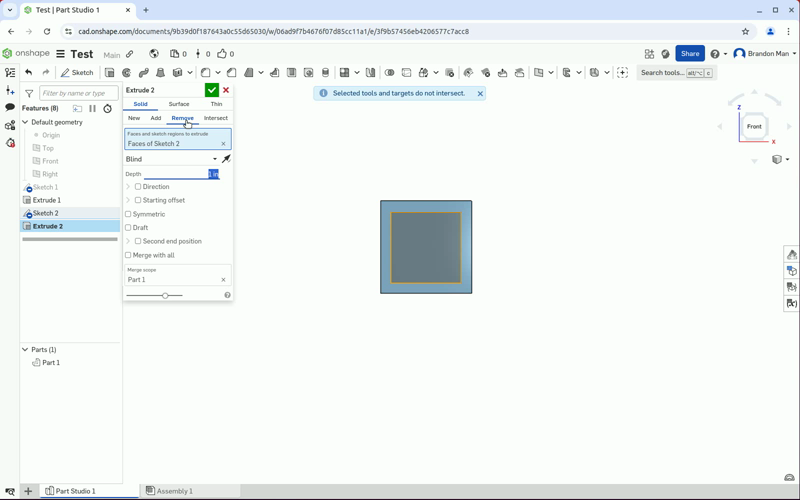
text(-11.313)
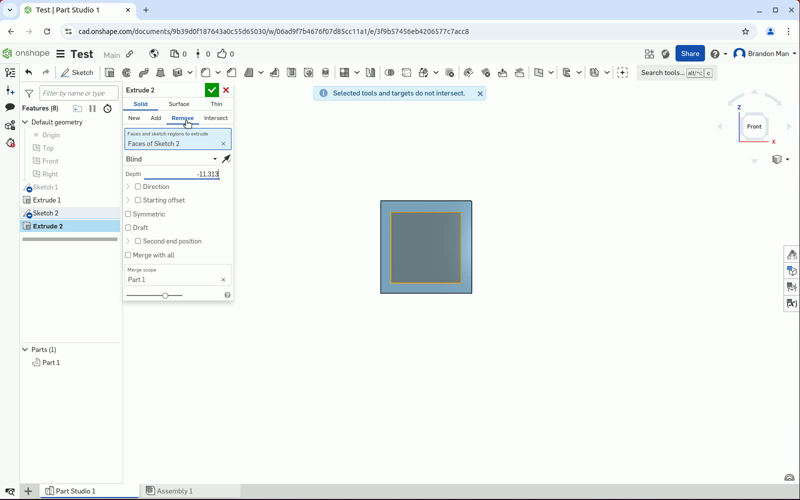
key(tab, 6)
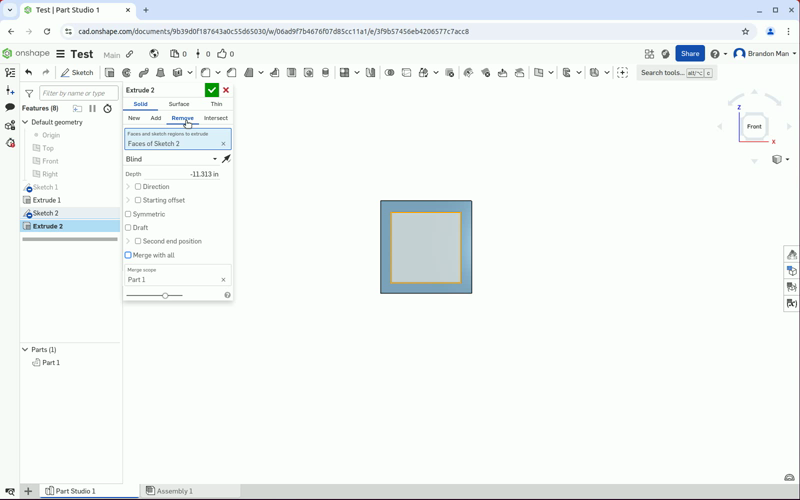
key(space)
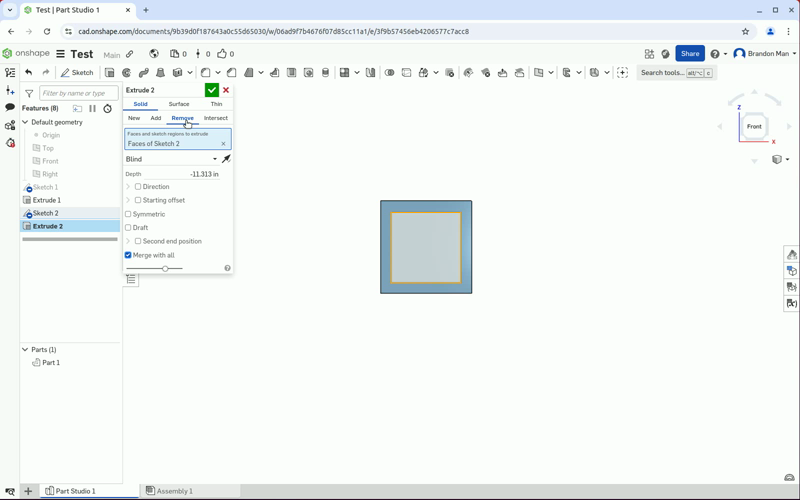
key(enter)
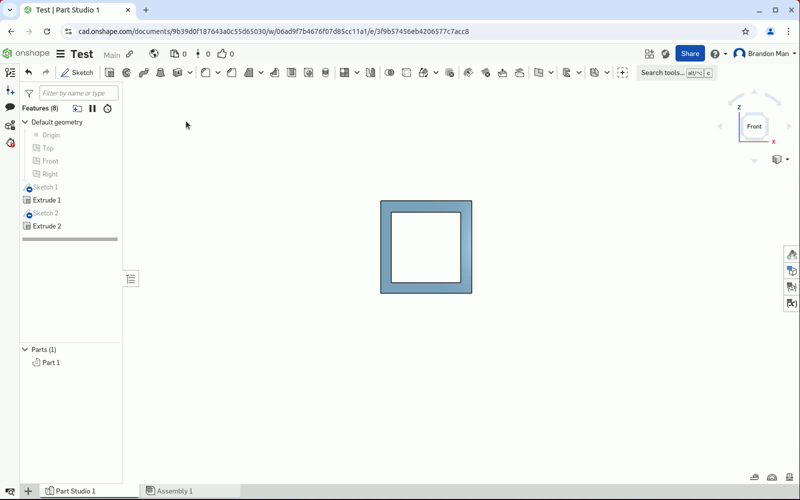
key(shift+h)
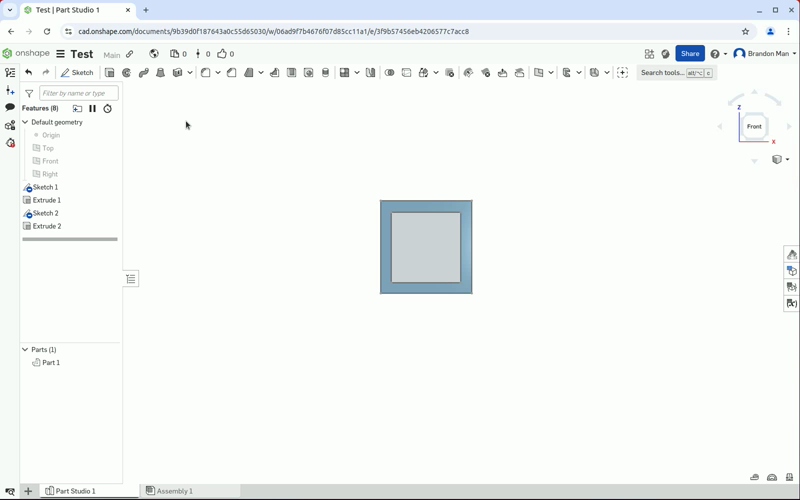
key(shift+h)
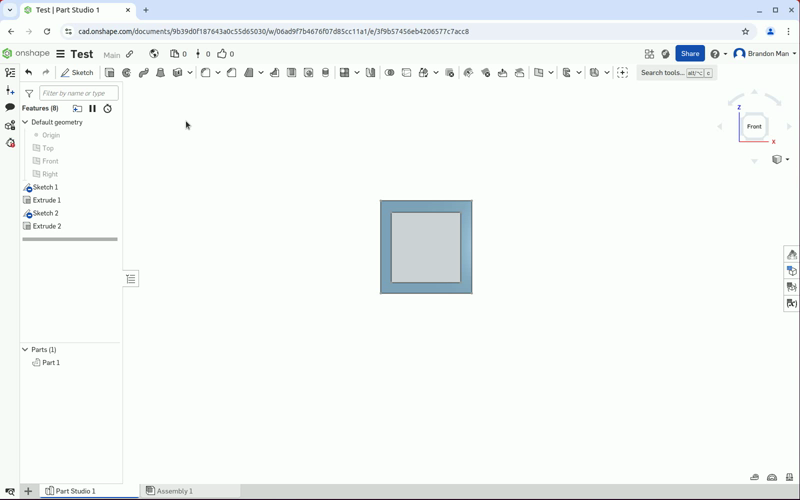
key(shift+7)
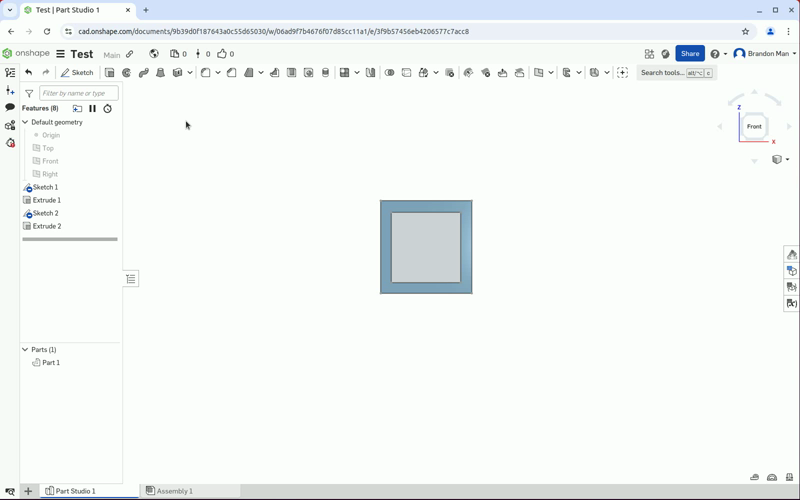
key(left, 2)
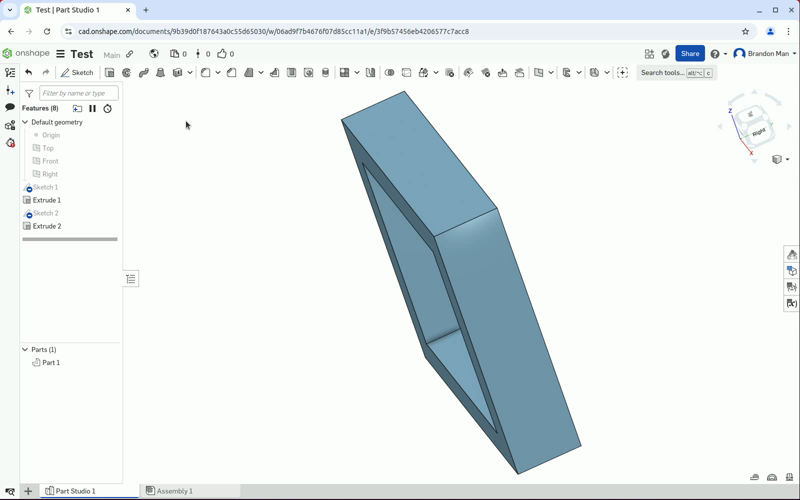
key(down, 2)
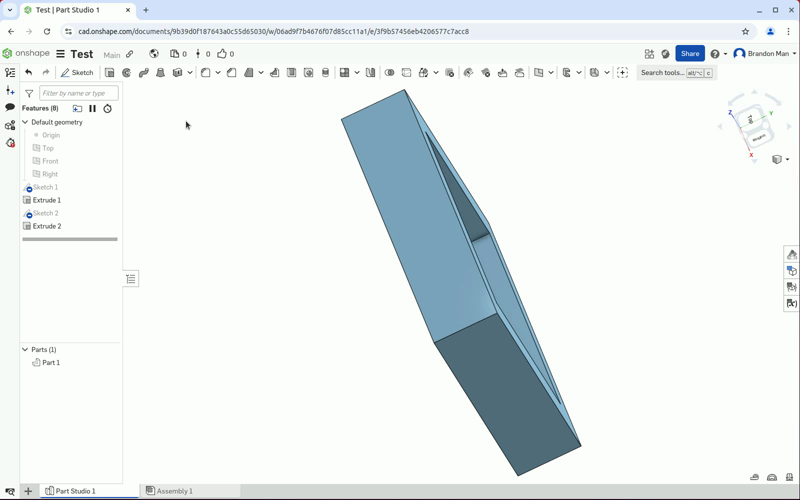
key(up, 2)
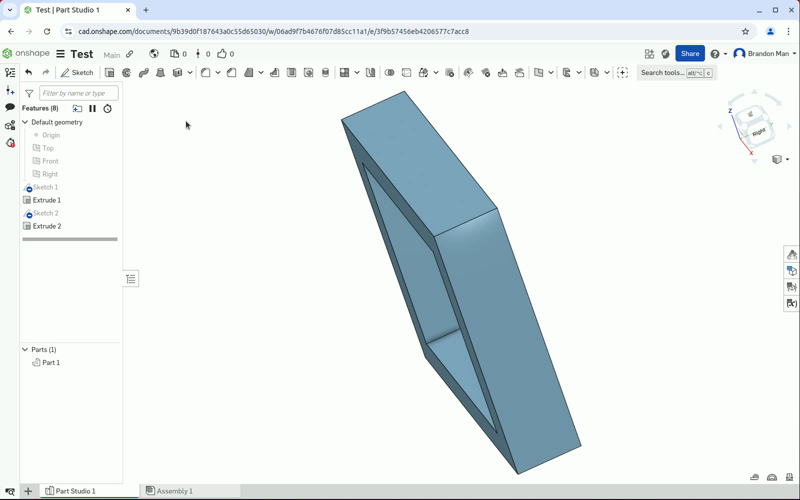
key(right, 2)
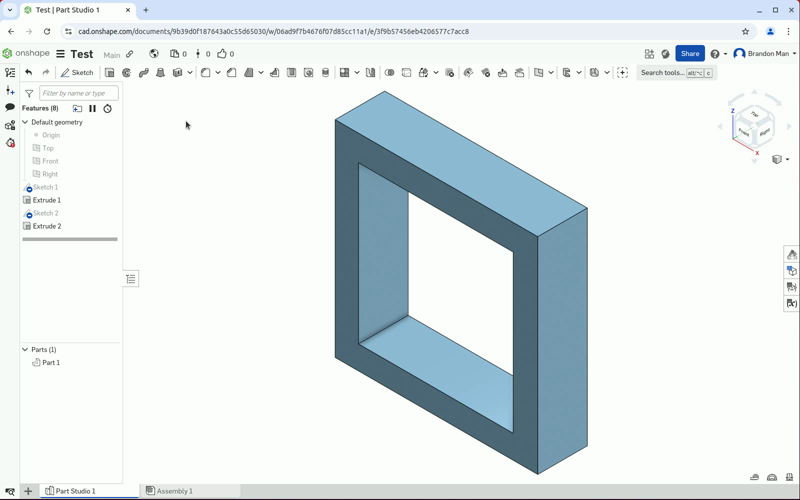
mouse_move(73, 189)
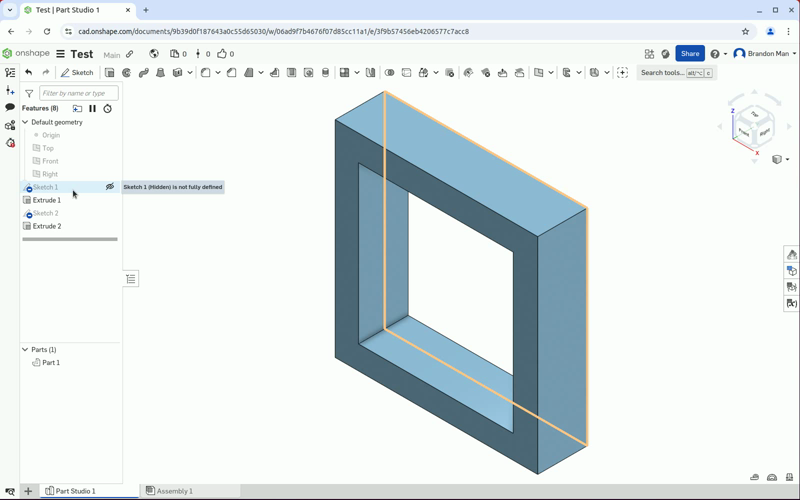
click(73, 189)